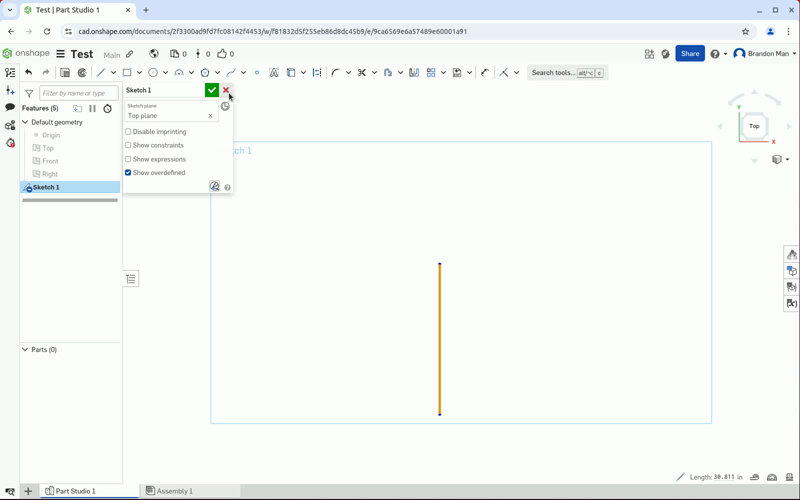
key(shift+h)
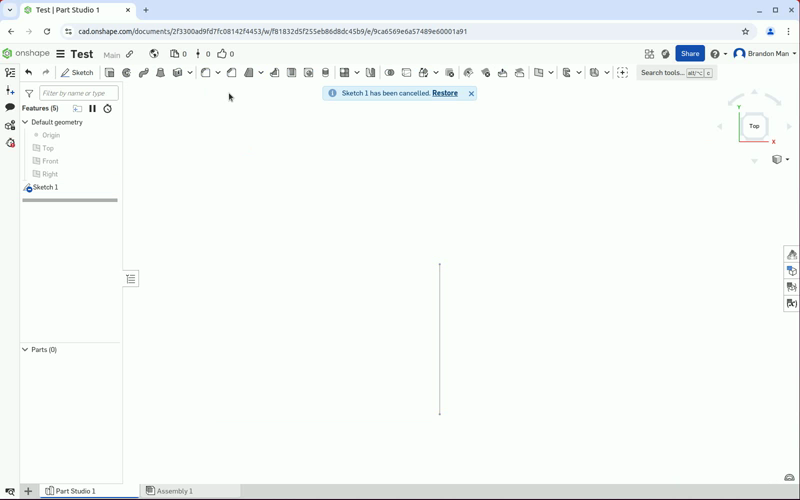
key(shift+s)
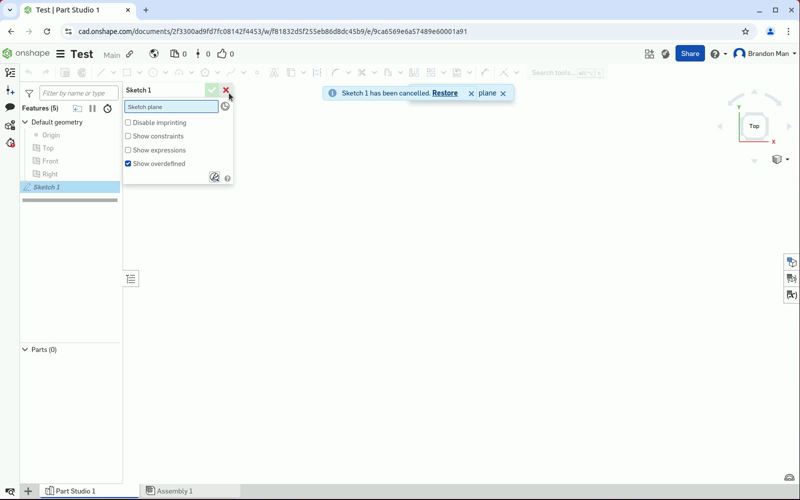
mouse_move(73, 150)
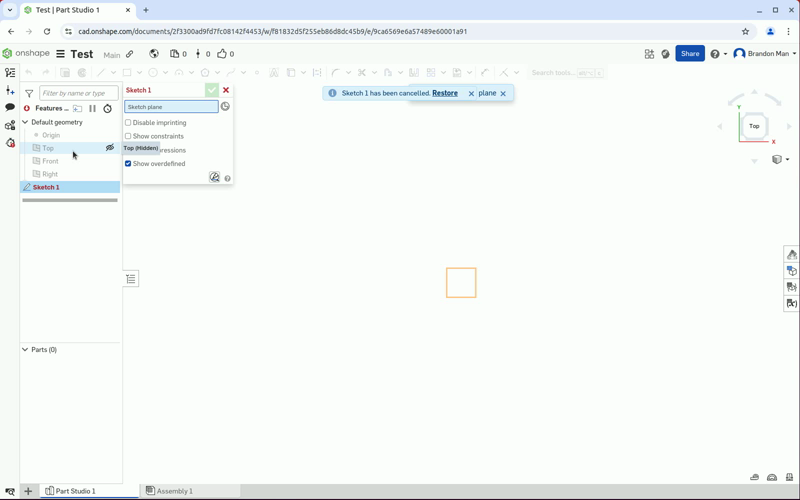
click(73, 150)
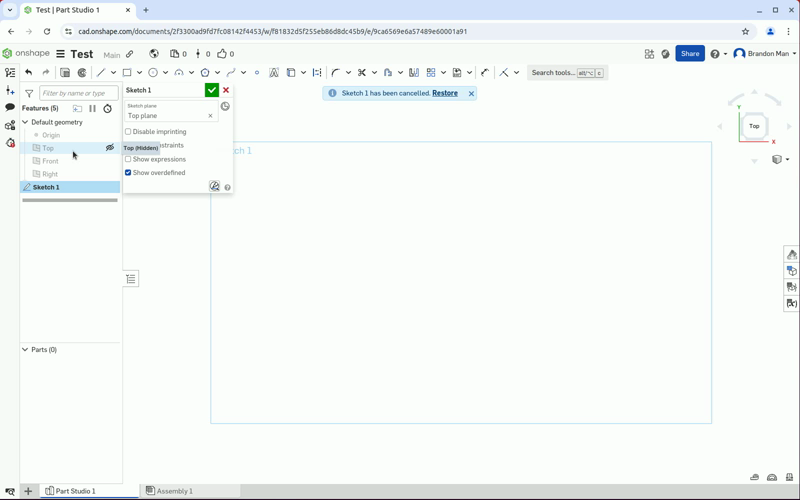
mouse_move(73, 352)
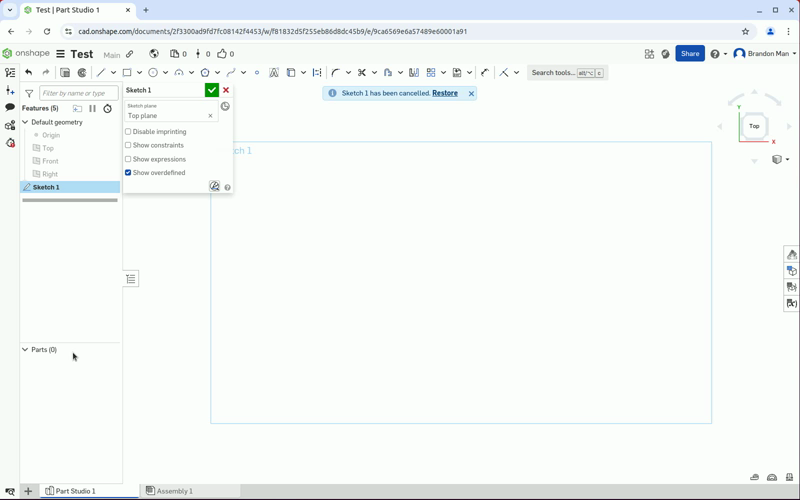
key(y)
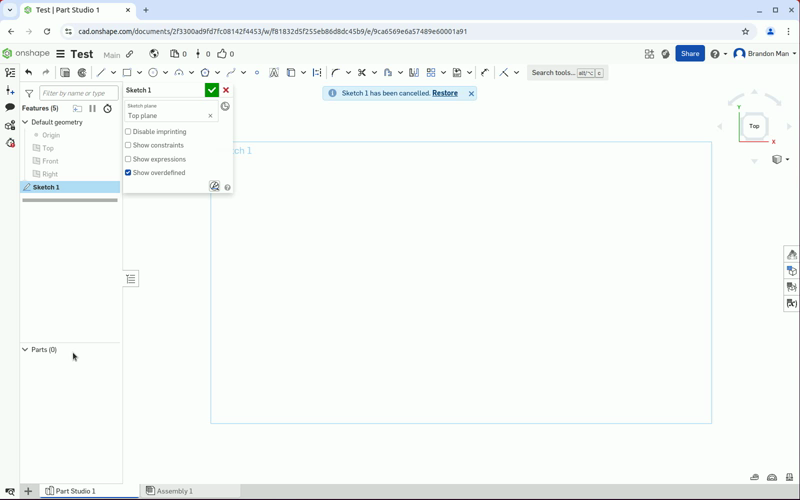
key(l)
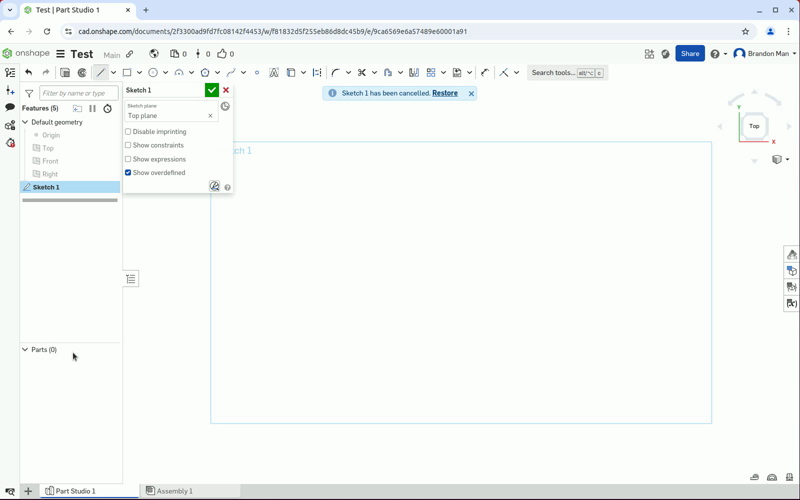
key_down(shift)
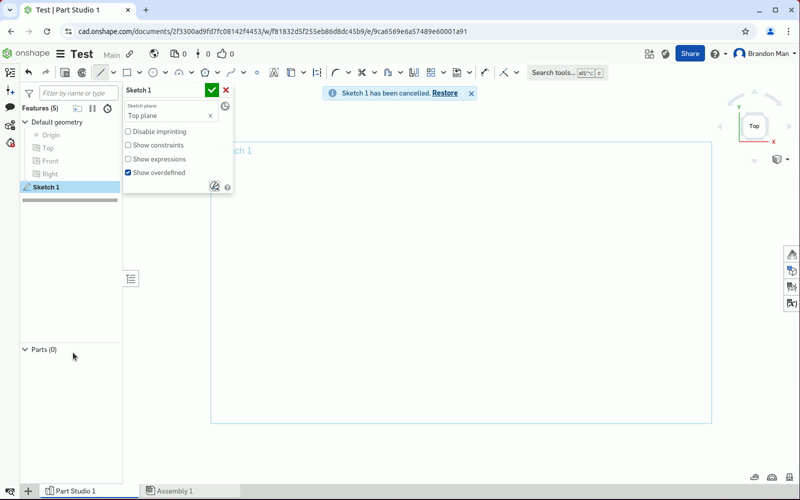
mouse_move(437, 307)
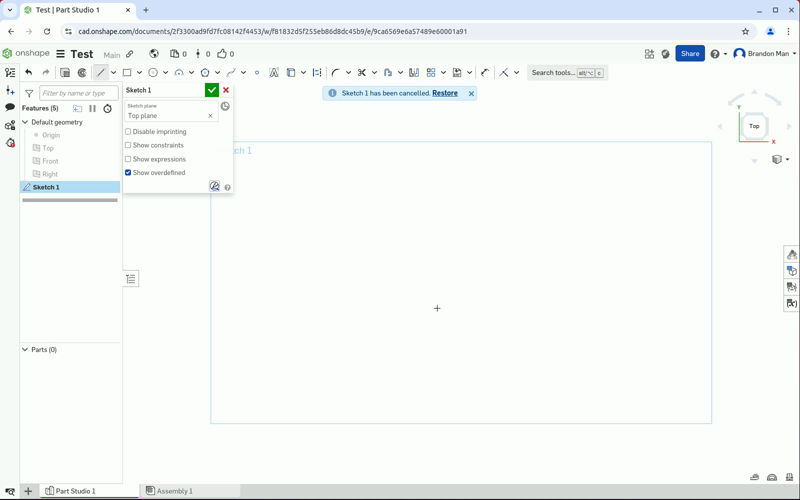
click(437, 307)
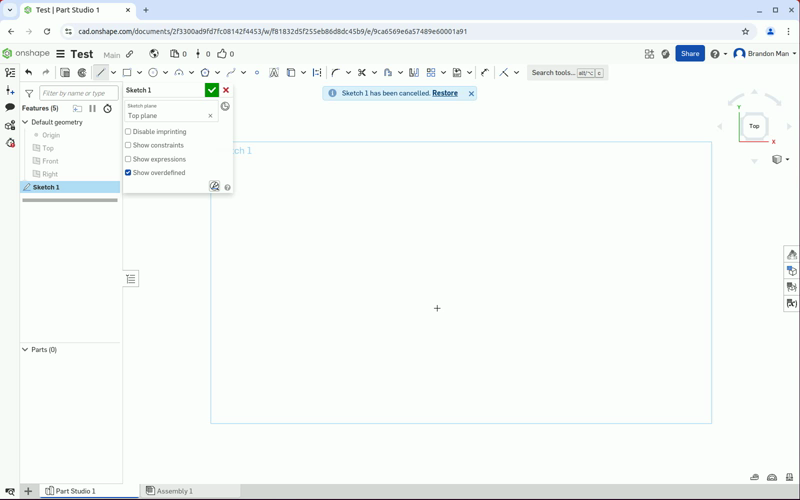
key_up(shift)
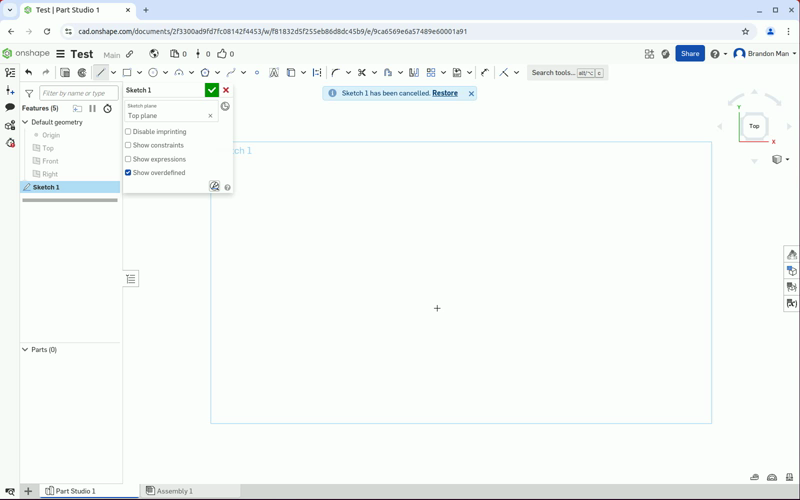
key_down(shift)
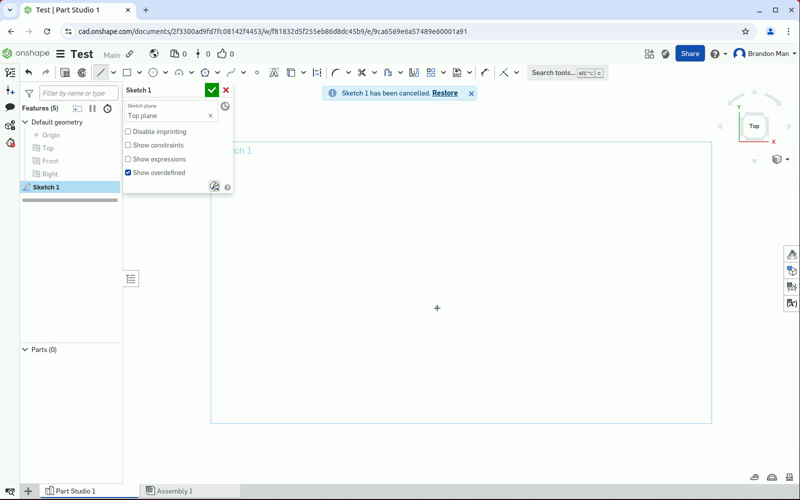
mouse_move(467, 307)
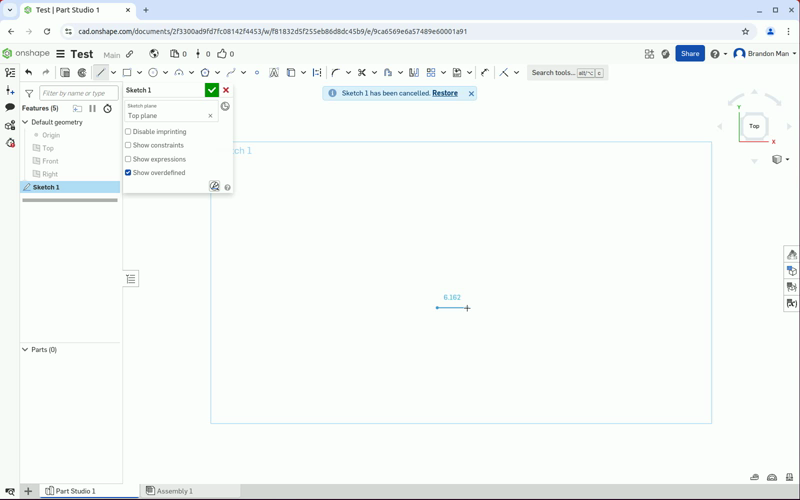
mouse_move(487, 307)
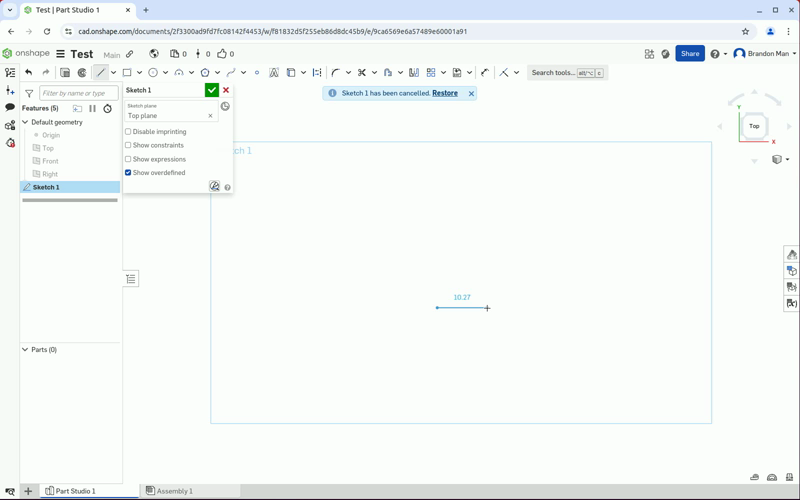
click(487, 307)
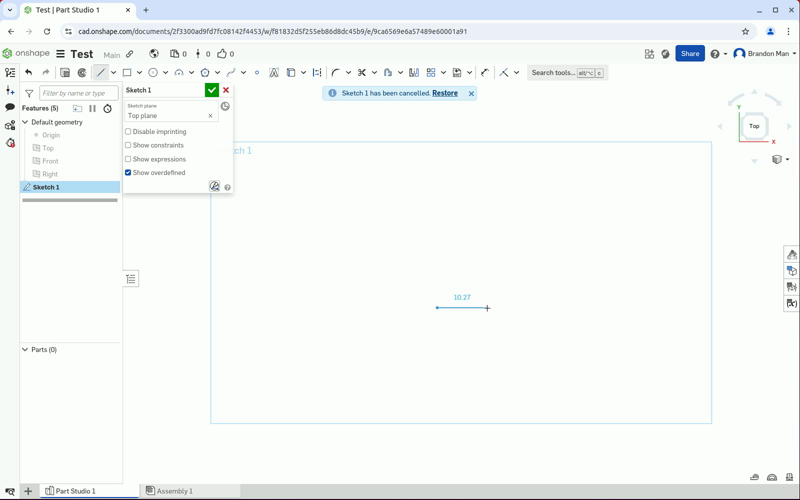
key_up(shift)
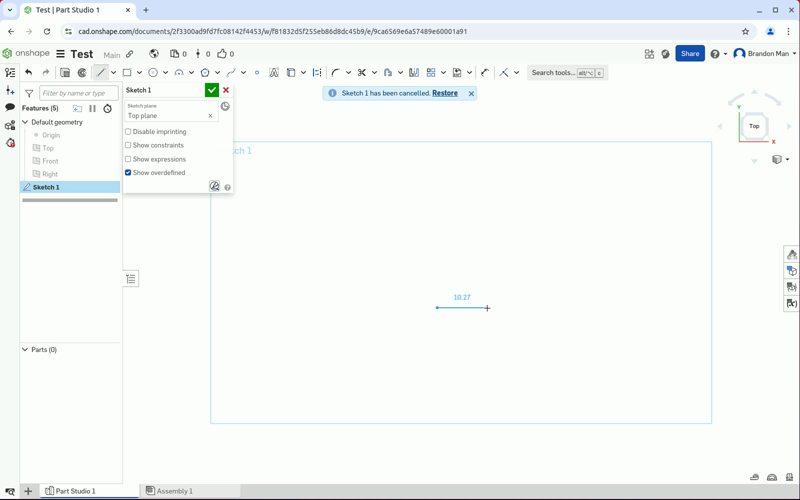
key_down(shift)
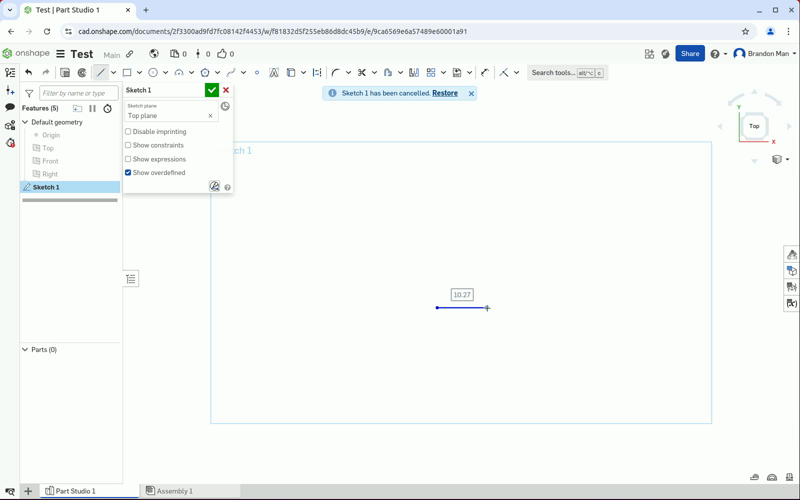
mouse_move(517, 307)
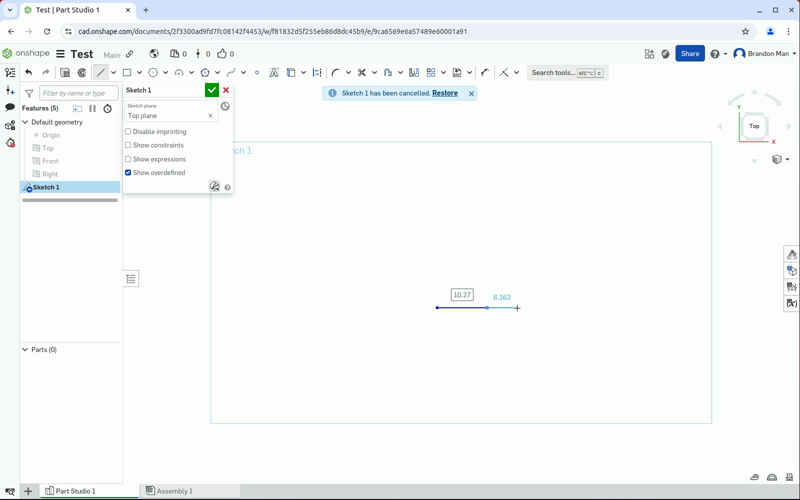
mouse_move(487, 257)
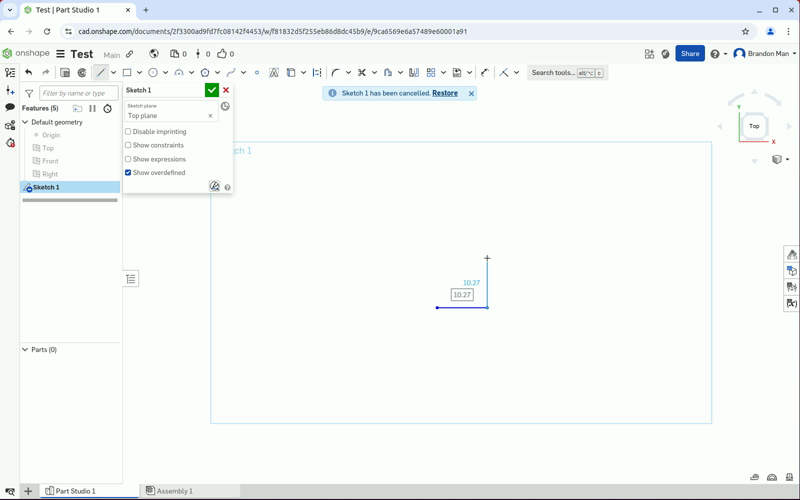
click(487, 257)
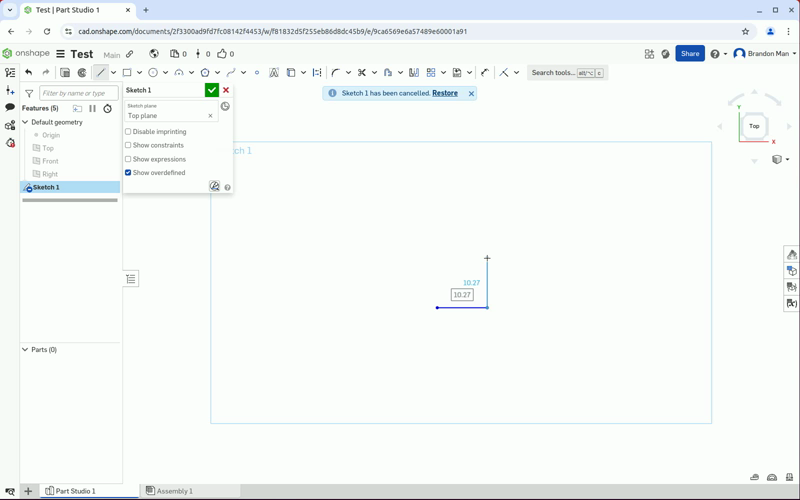
key_up(shift)
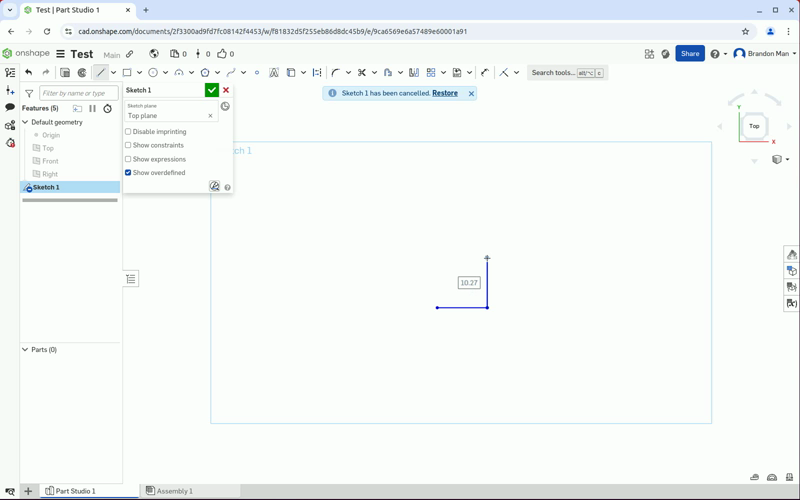
key_down(shift)
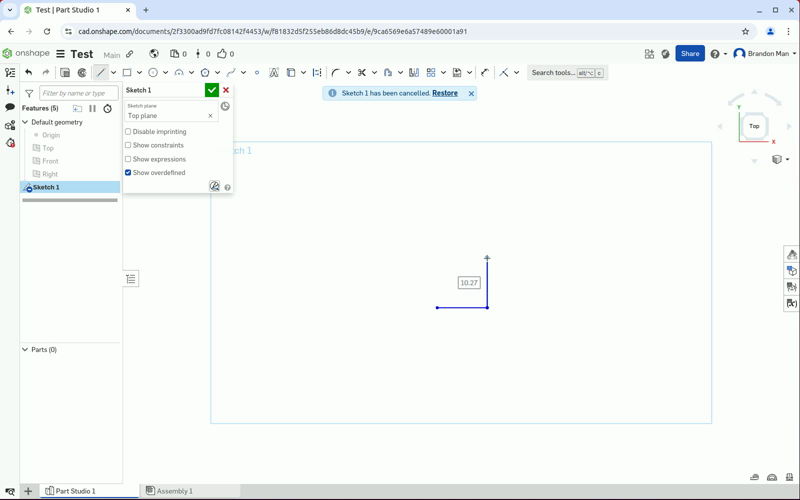
mouse_move(517, 257)
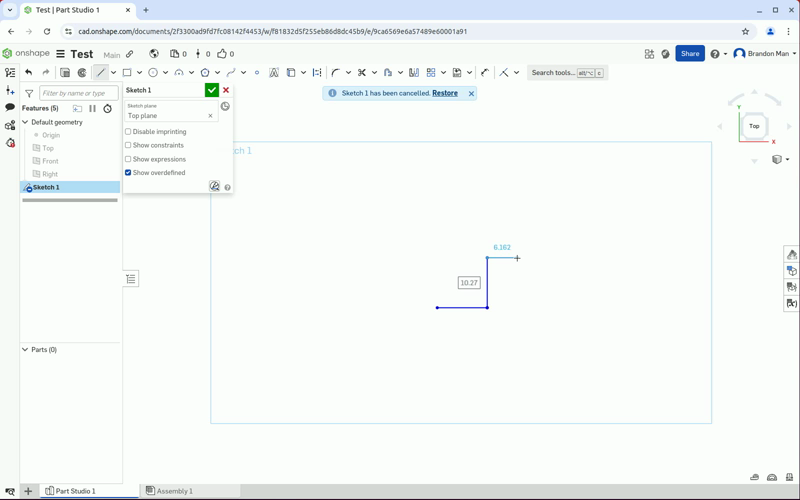
mouse_move(437, 257)
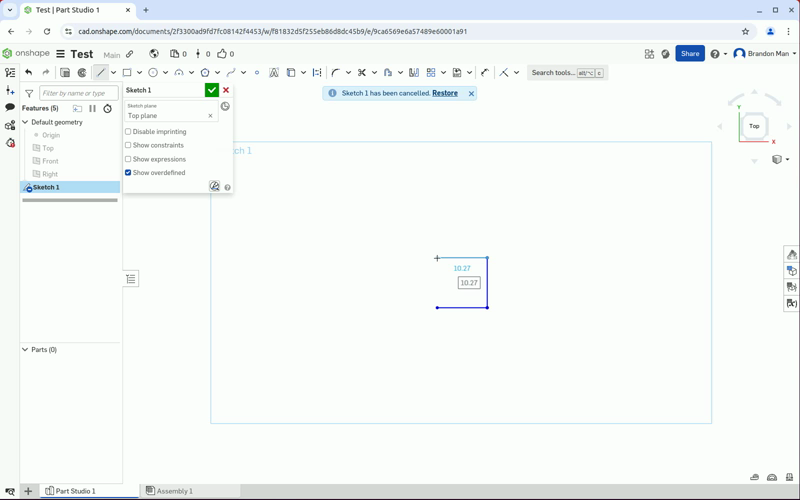
click(437, 257)
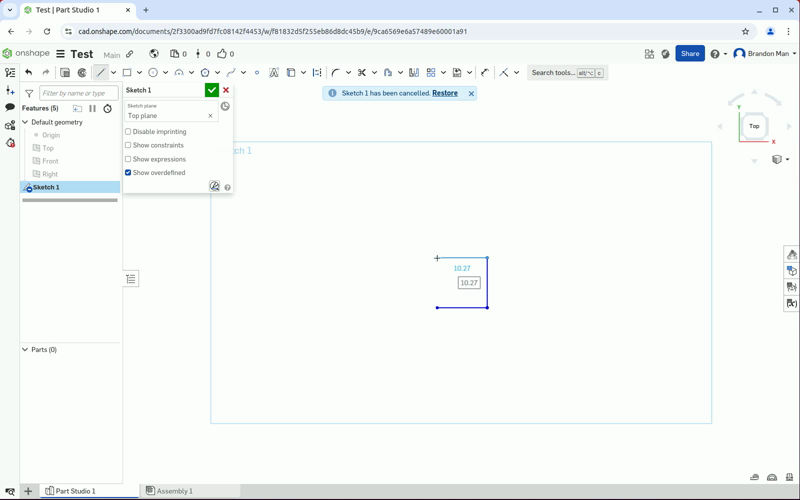
key_up(shift)
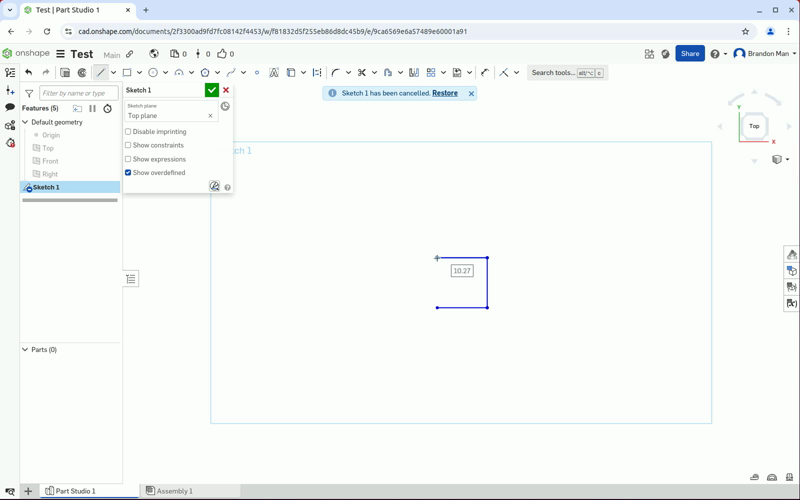
mouse_move(467, 257)
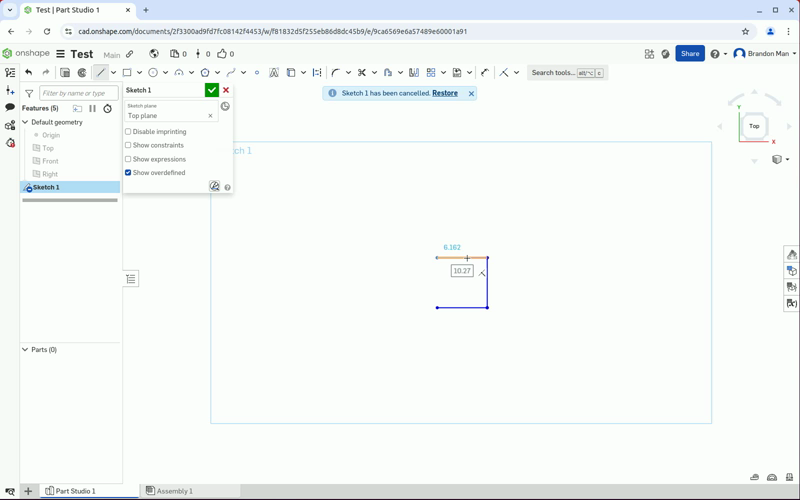
key_down(shift)
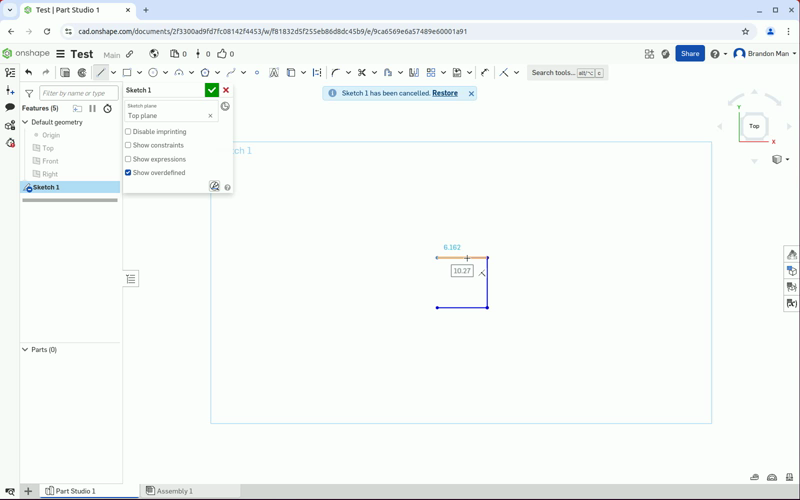
mouse_move(437, 307)
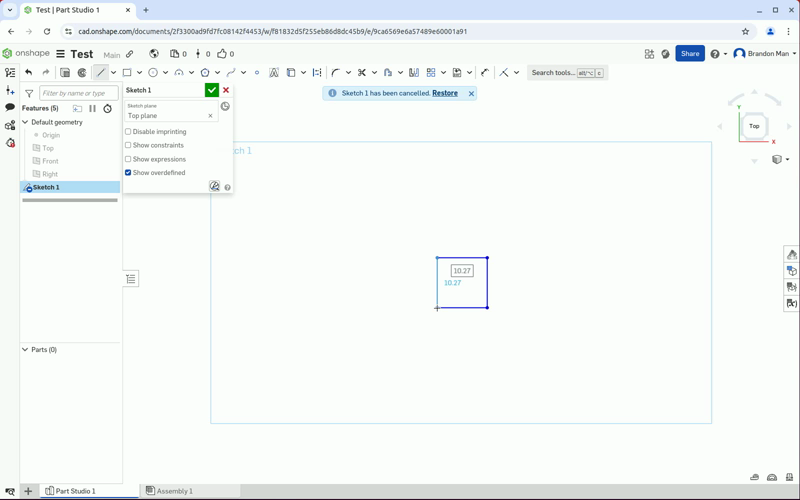
key_up(shift)
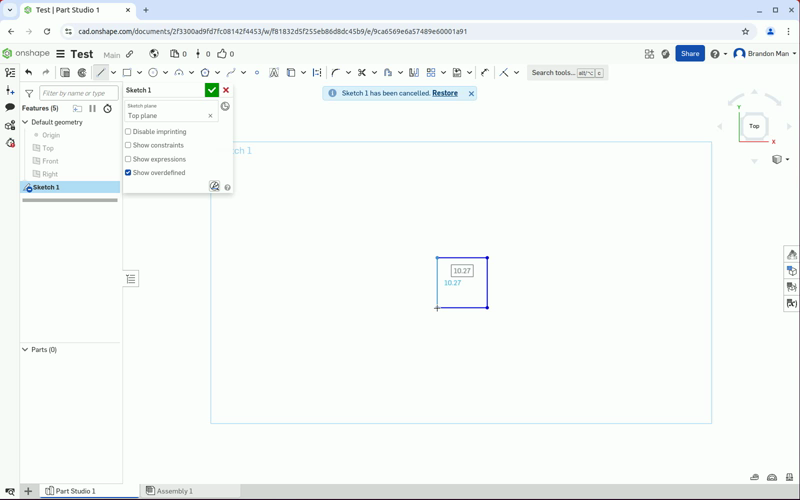
click(437, 307)
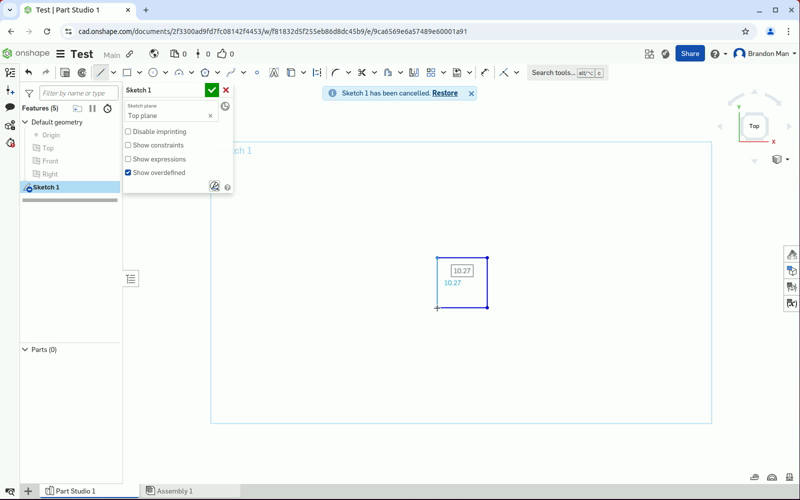
key(esc)
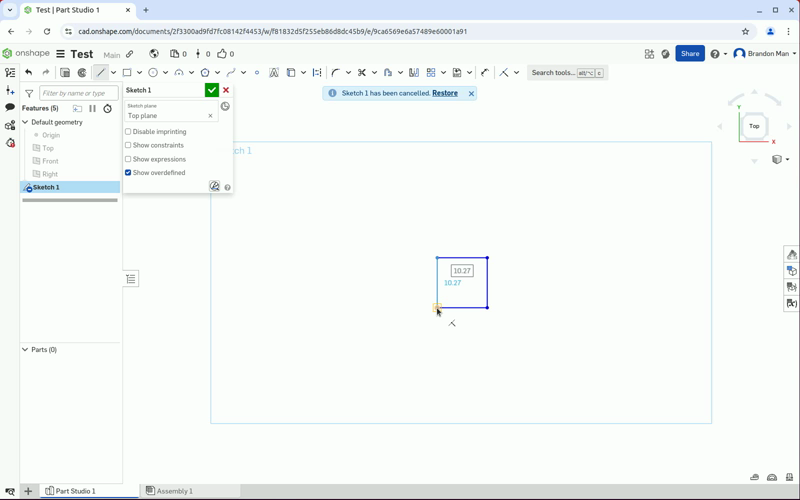
mouse_move(446, 293)
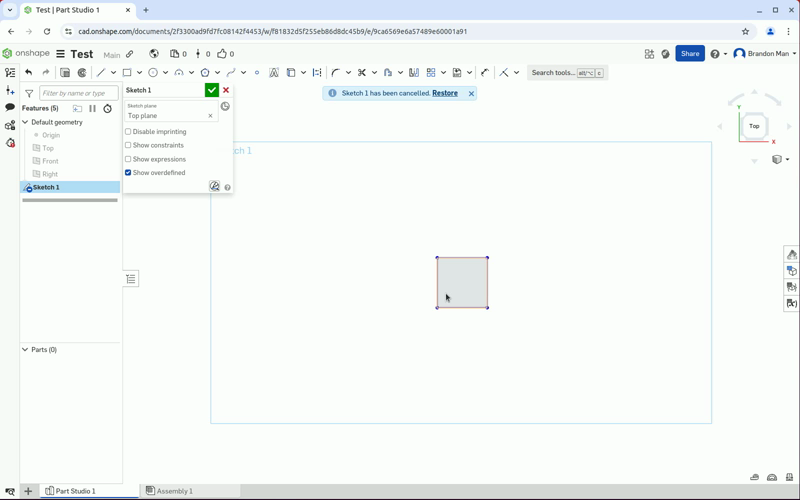
click(446, 293)
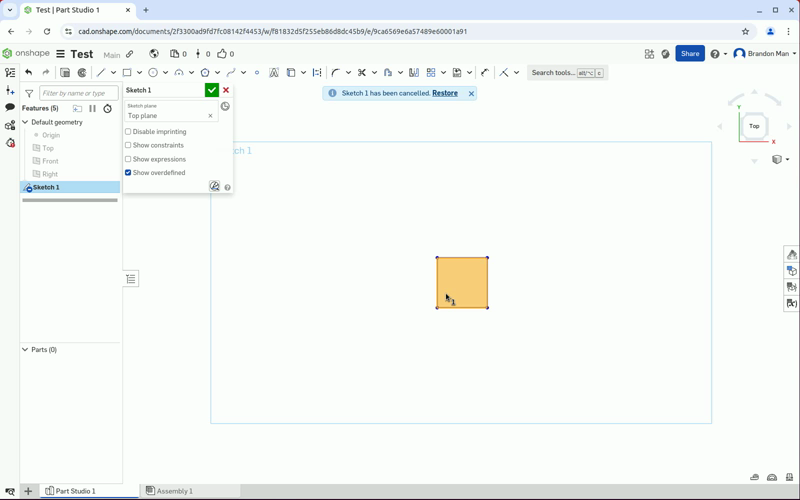
mouse_move(73, 352)
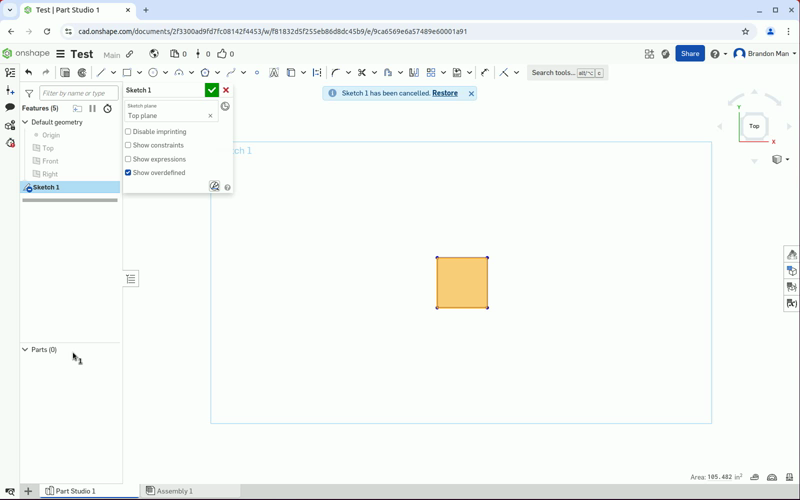
key(shift+y)
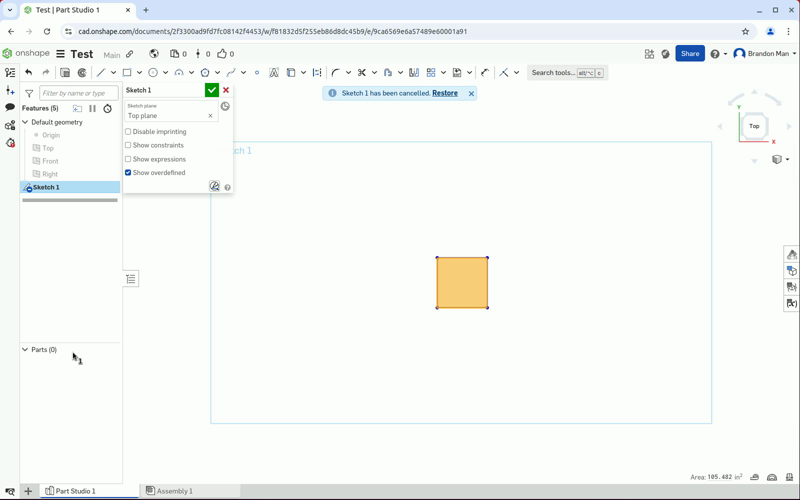
key(shift+e)
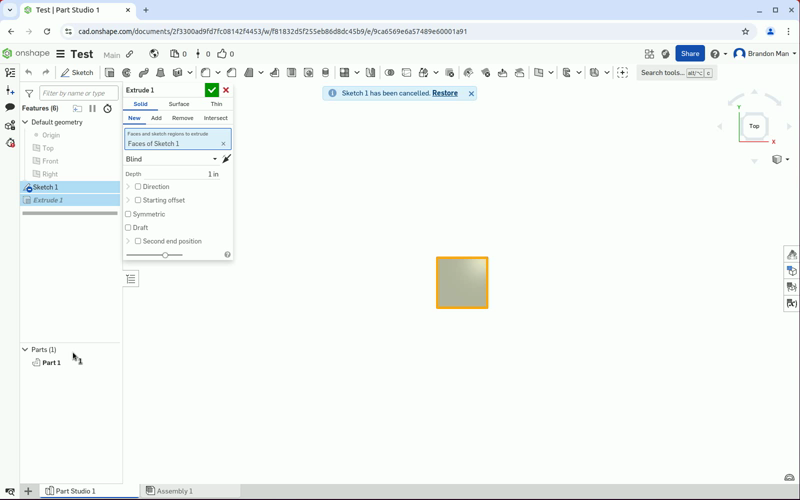
mouse_move(143, 106)
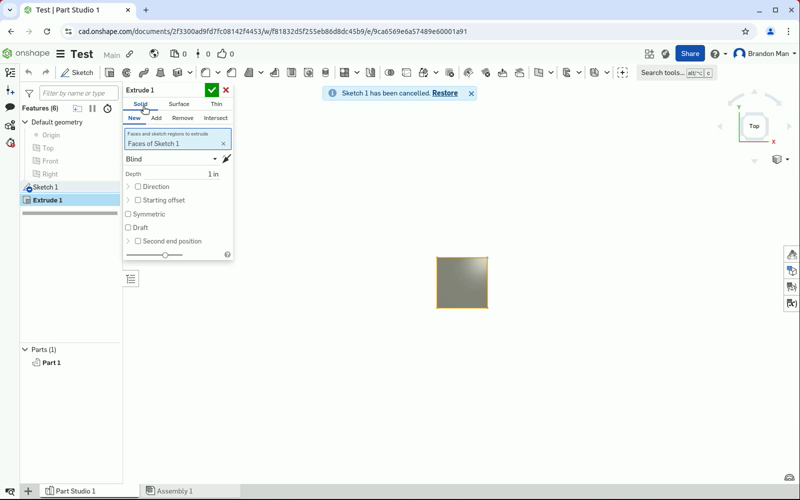
click(143, 106)
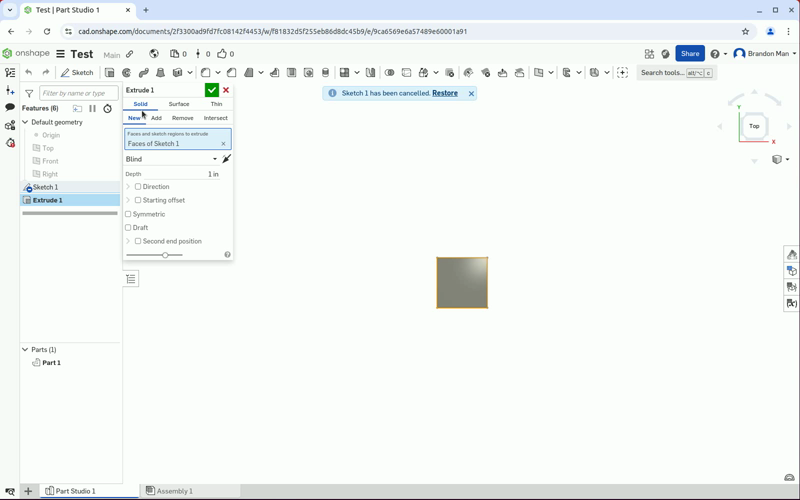
mouse_move(137, 120)
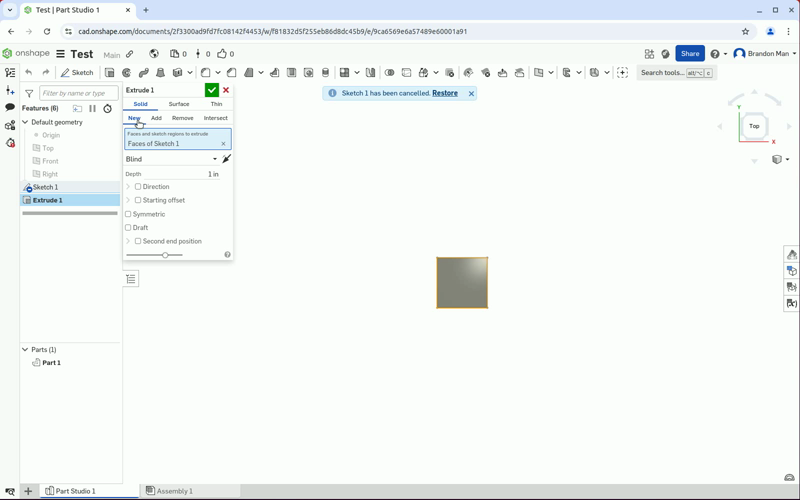
click(137, 120)
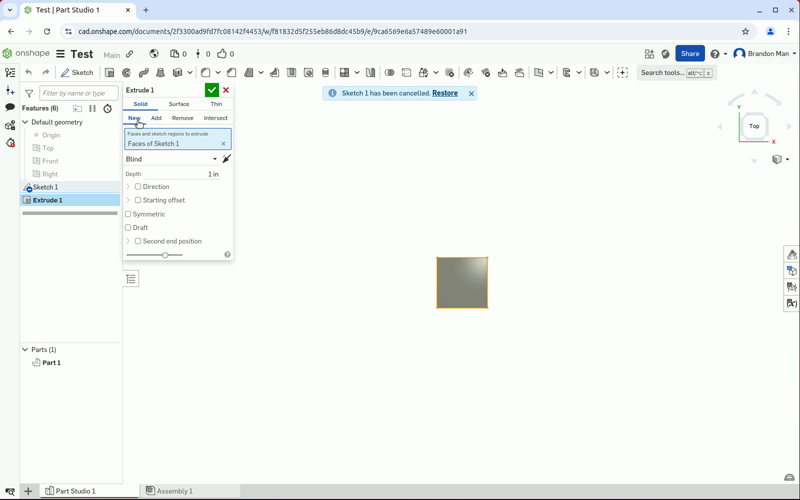
key(tab, 4)
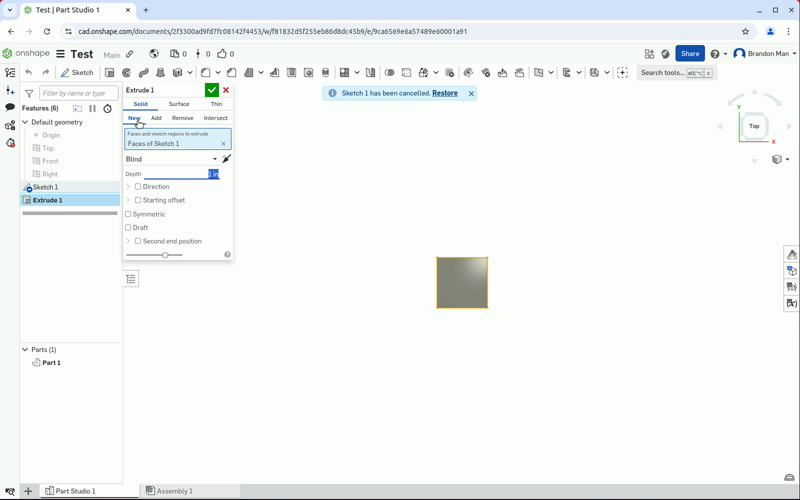
text(23.108)
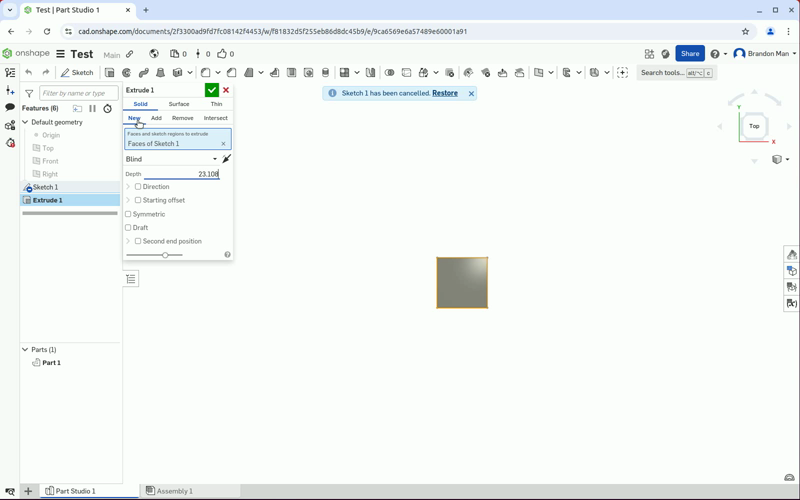
key(enter)
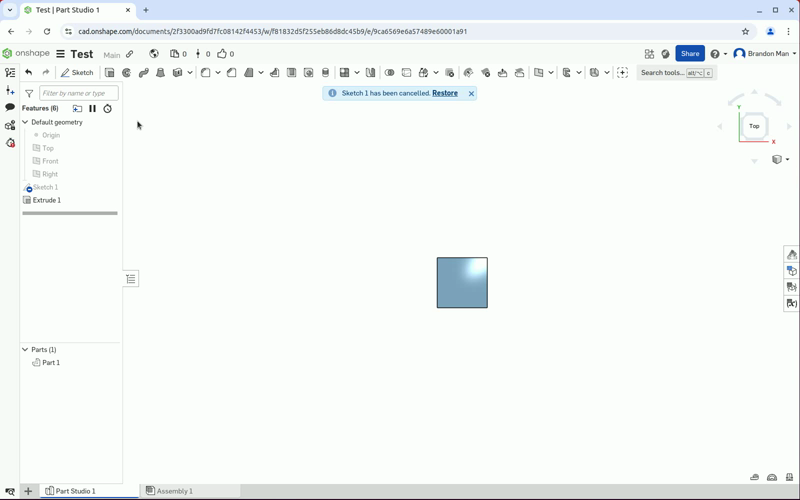
key(shift+h)
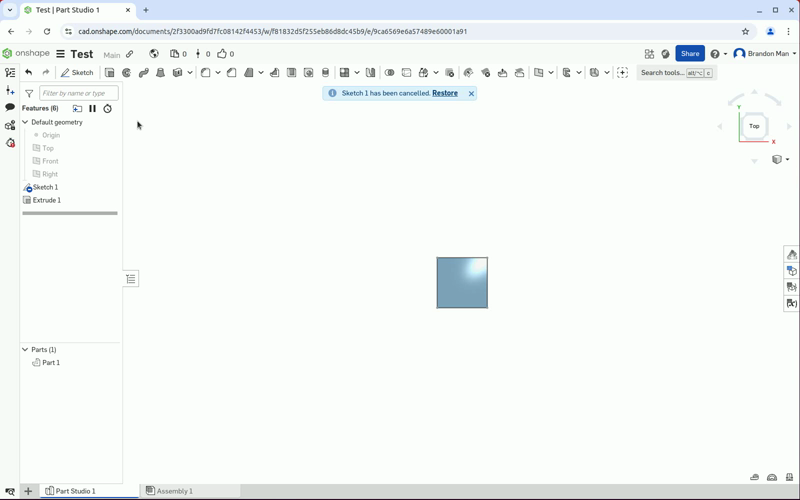
key(shift+h)
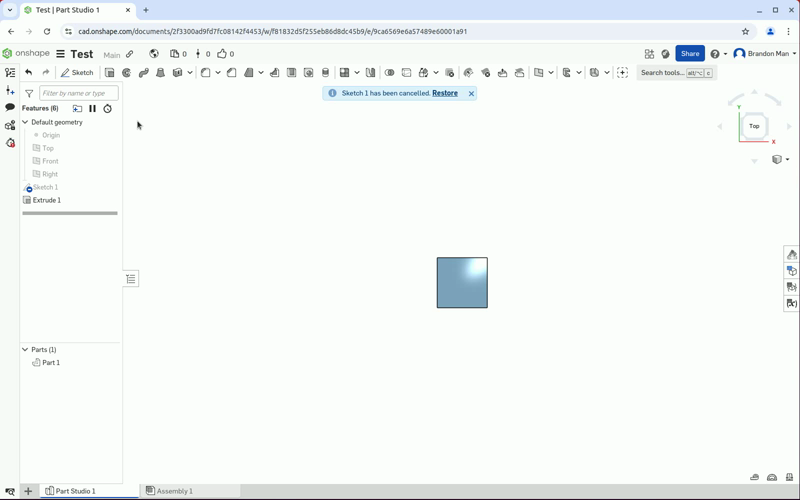
mouse_move(73, 189)
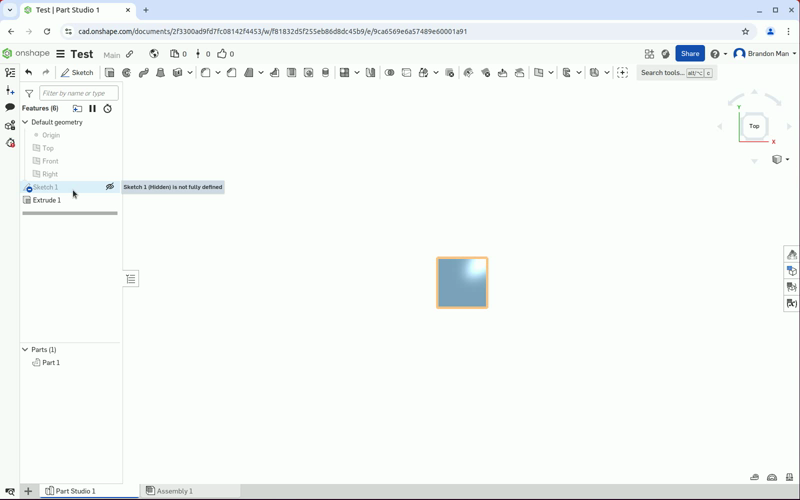
click(73, 189)
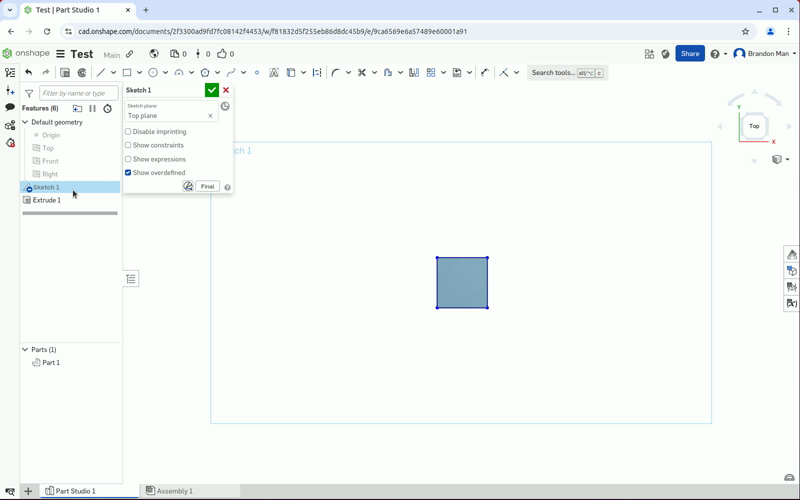
mouse_move(229, 92)
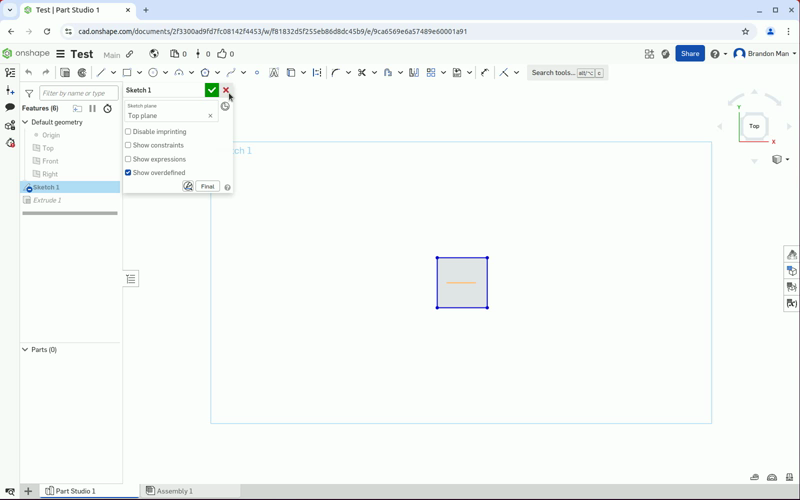
click(229, 92)
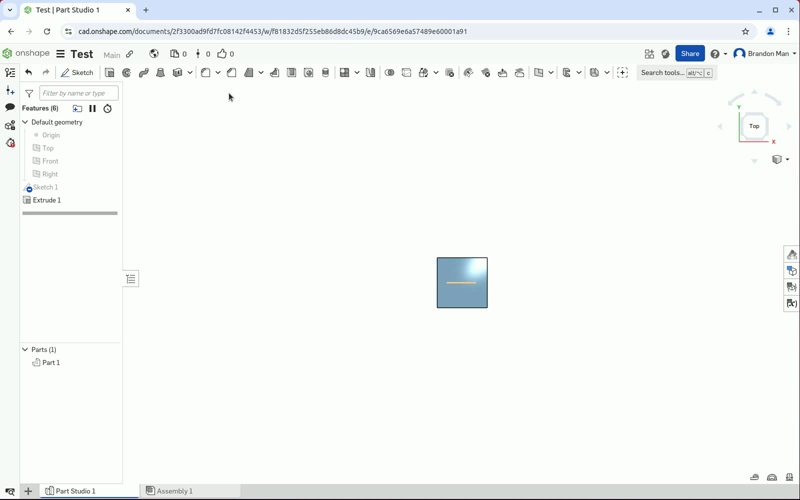
mouse_move(541, 75)
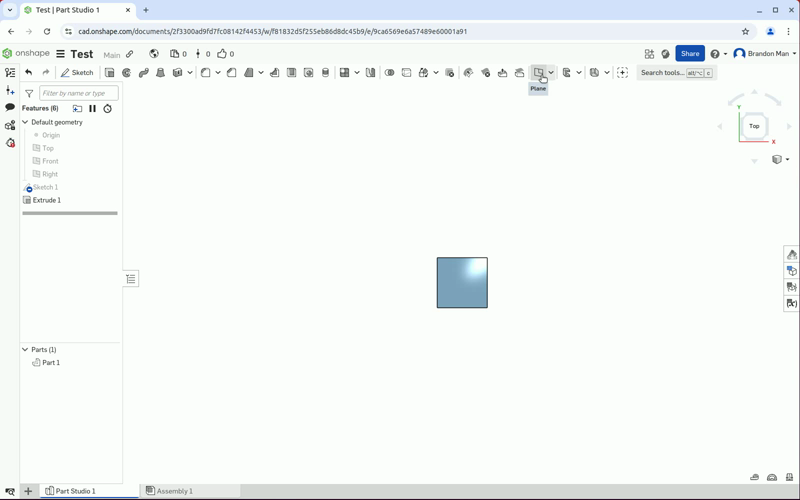
click(541, 75)
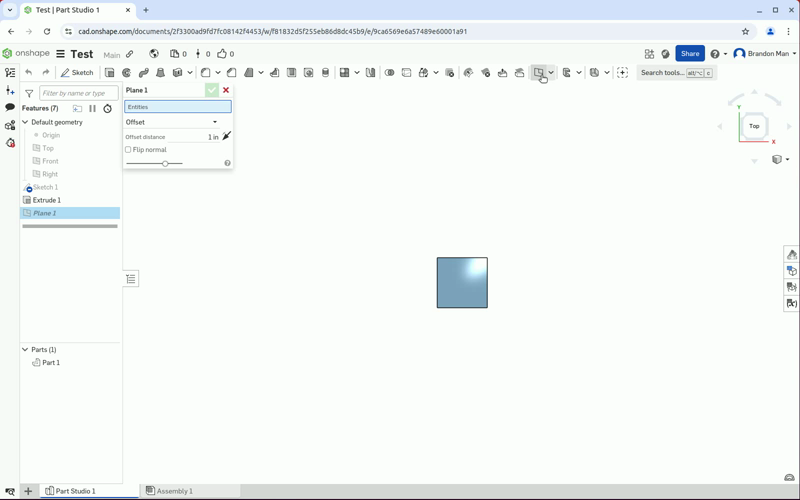
mouse_move(73, 150)
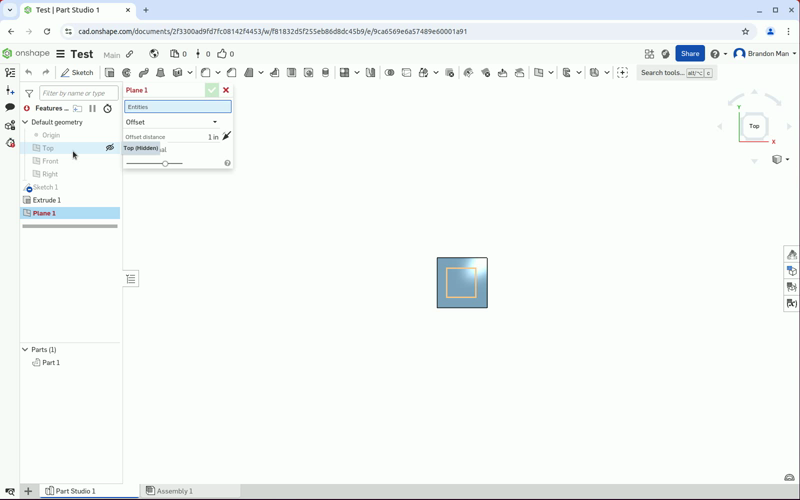
click(73, 150)
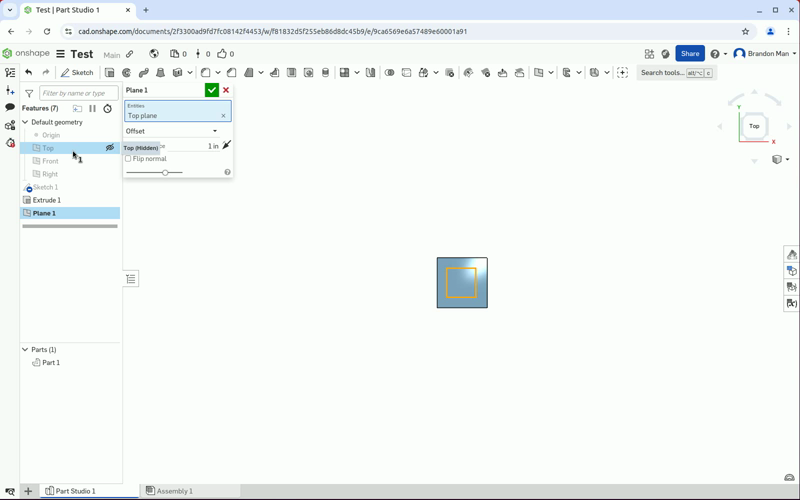
key(tab, 2)
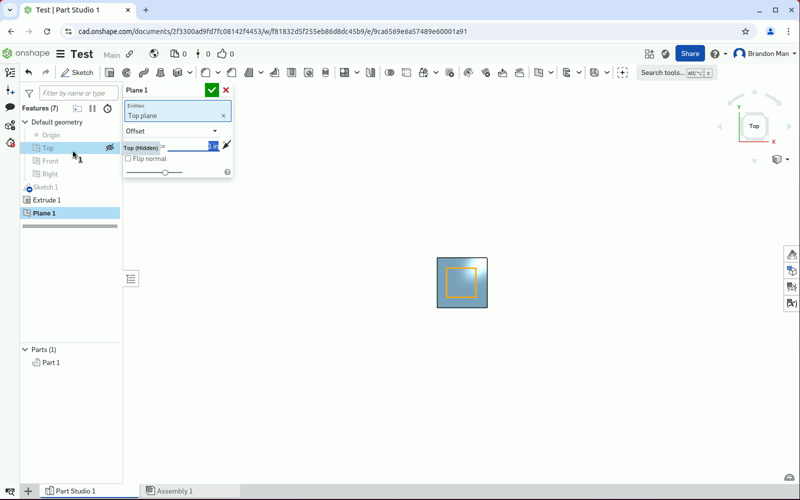
text(23.108)
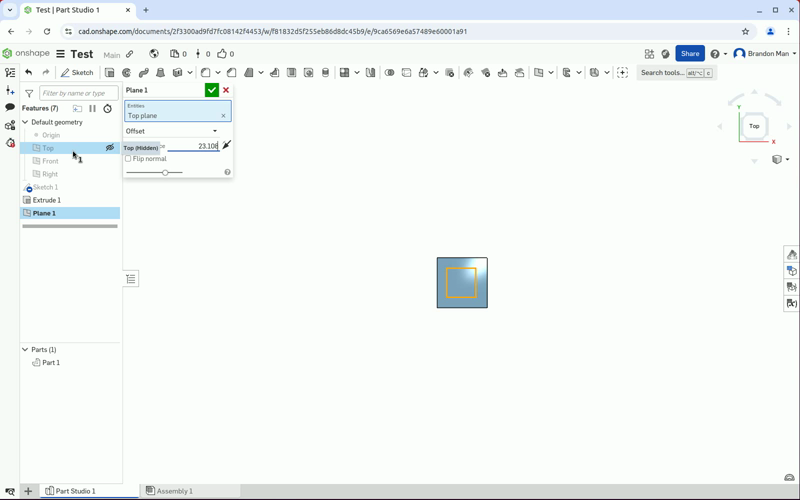
key(enter, 2)
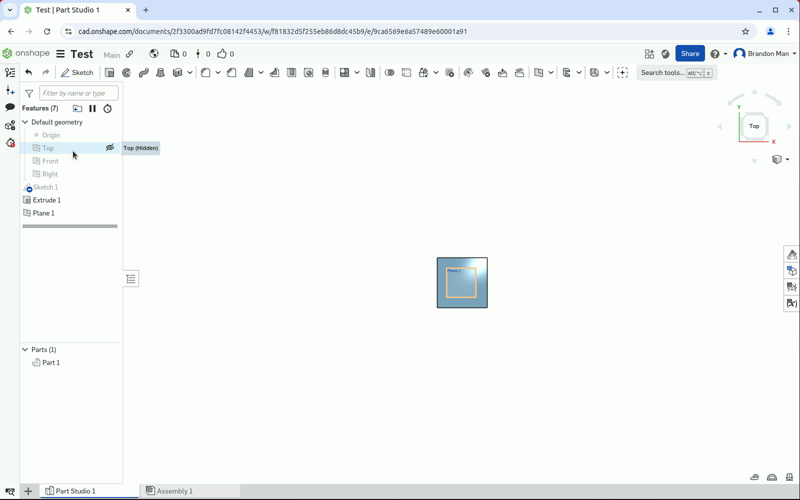
key(shift+s)
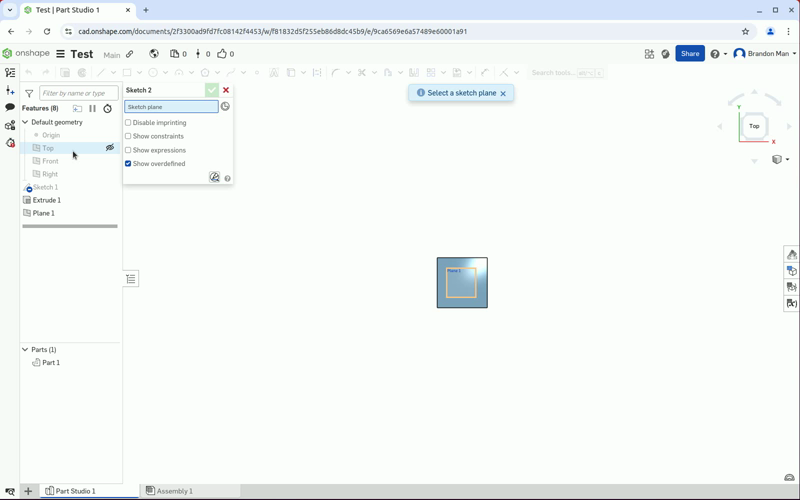
mouse_move(73, 215)
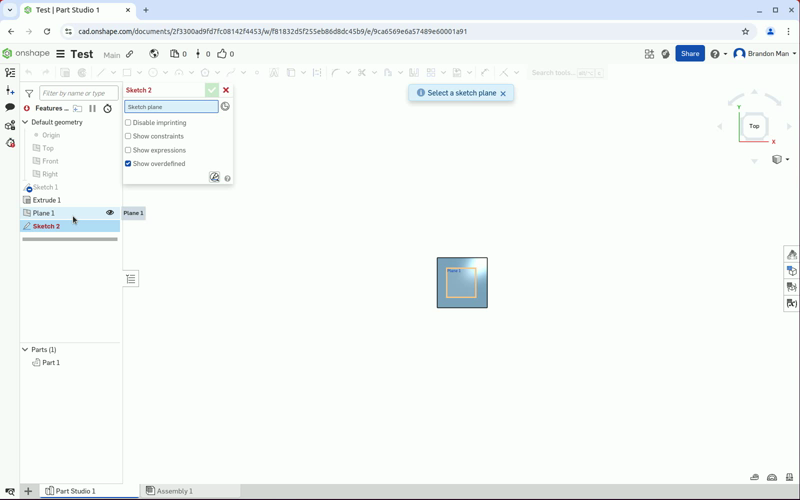
click(73, 215)
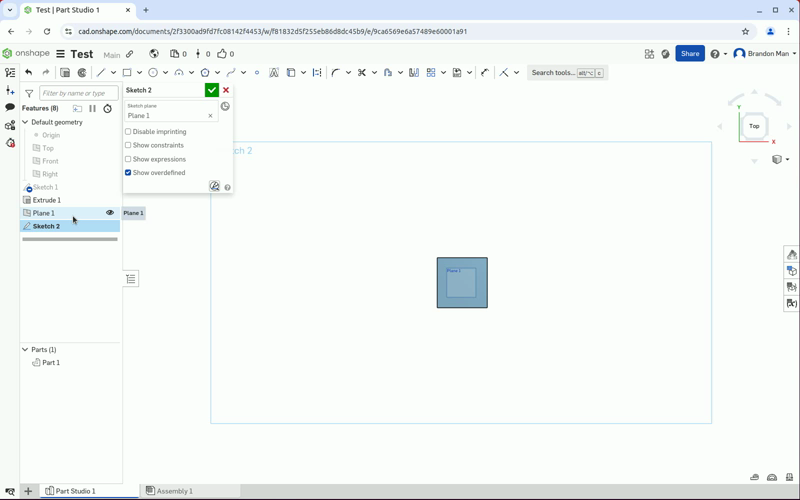
mouse_move(73, 352)
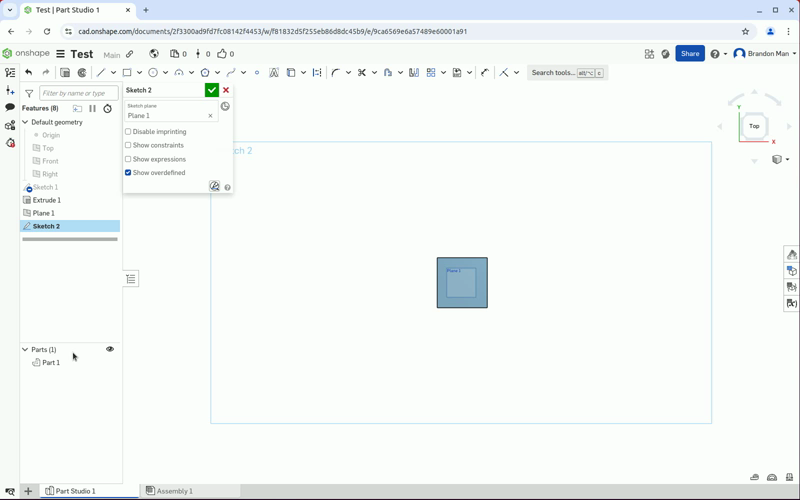
key(y)
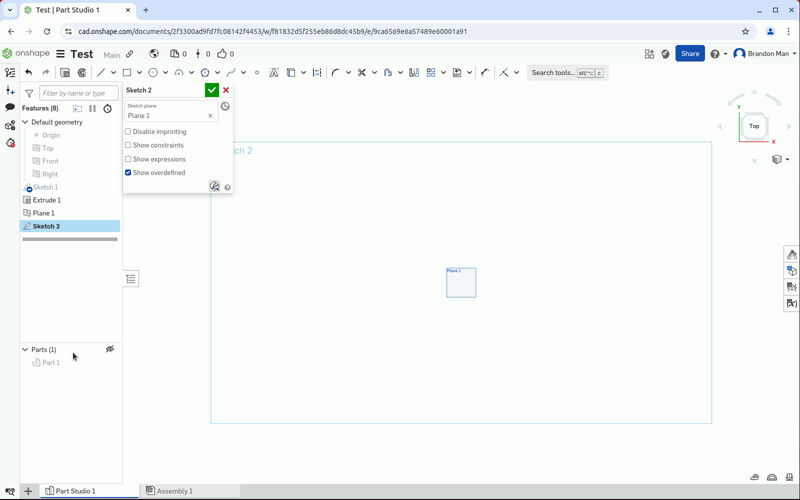
key(l)
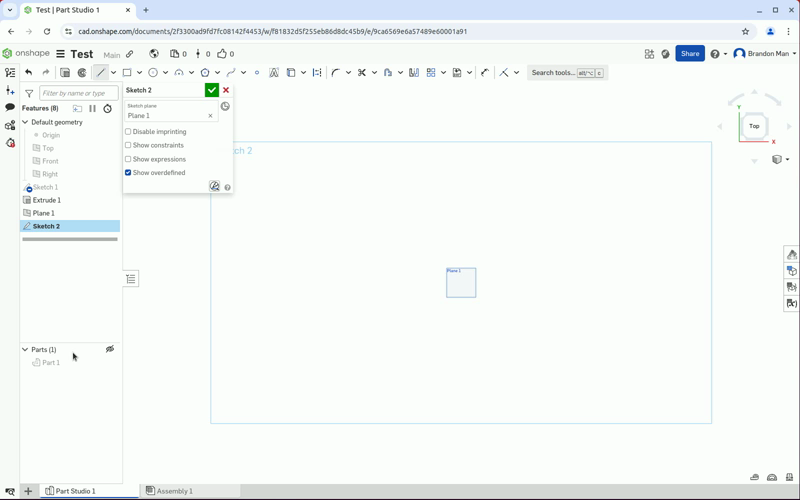
key_down(shift)
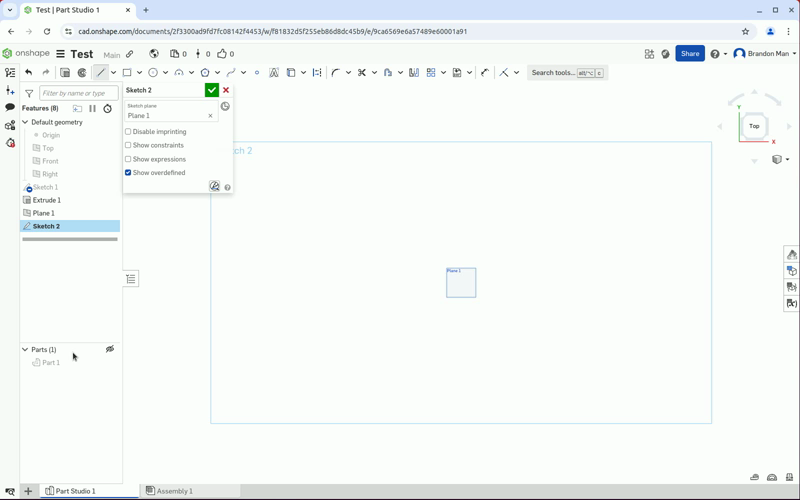
mouse_move(451, 307)
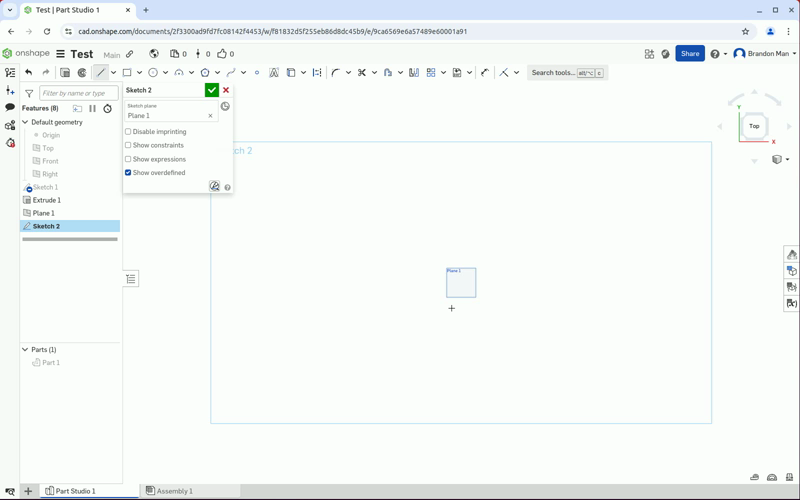
click(451, 307)
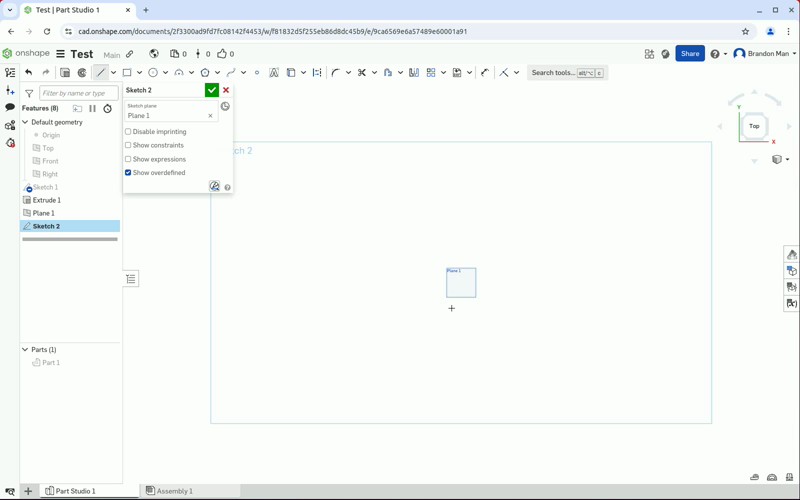
key_up(shift)
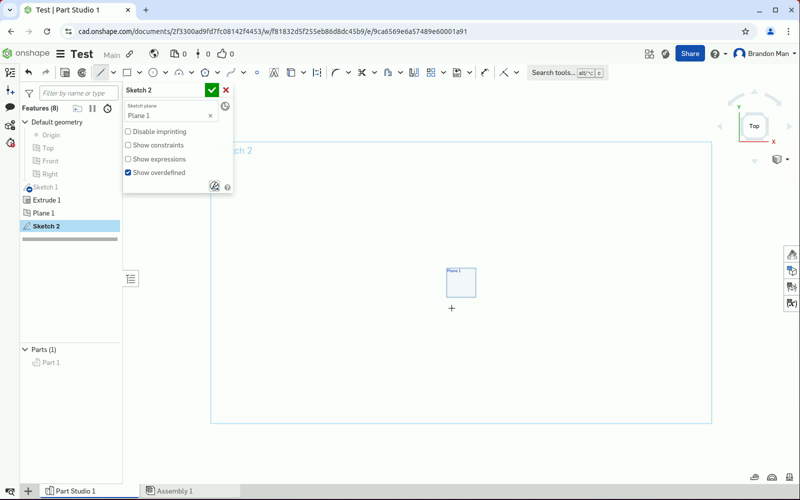
key_down(shift)
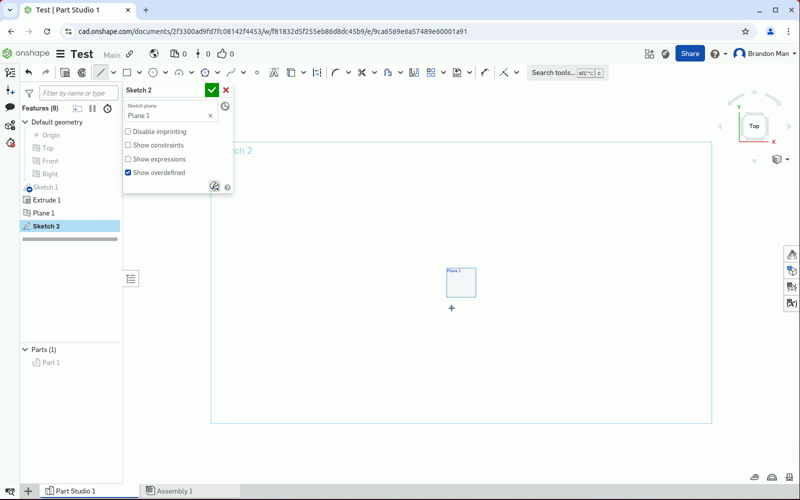
mouse_move(481, 307)
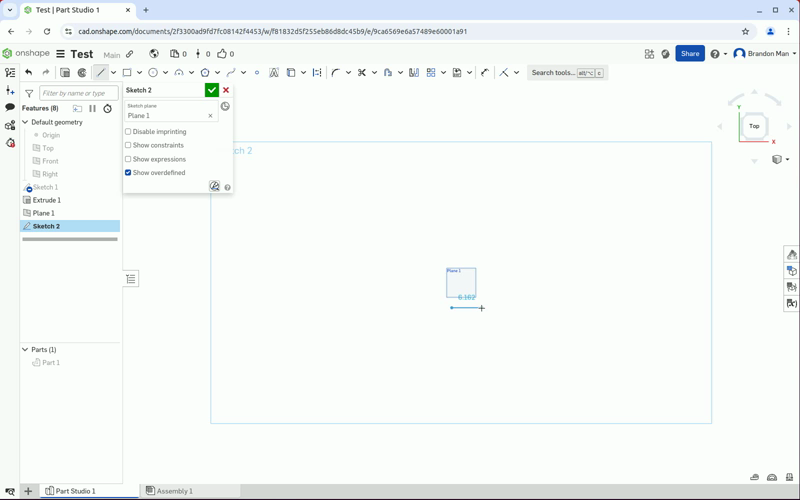
mouse_move(473, 307)
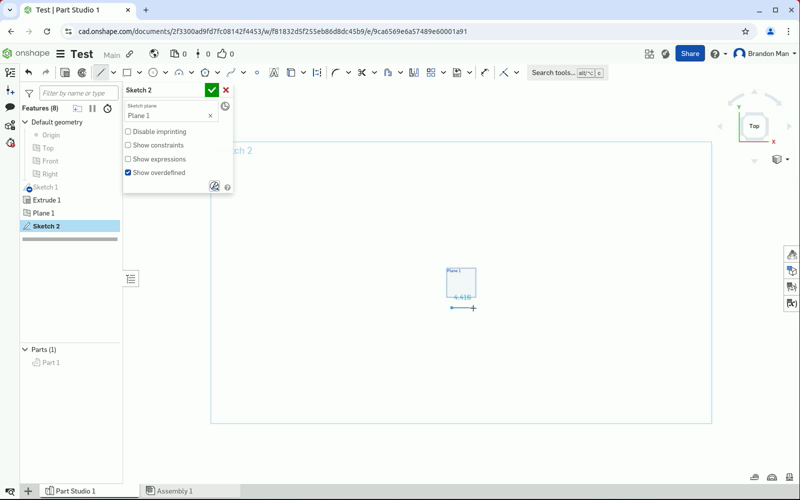
click(473, 307)
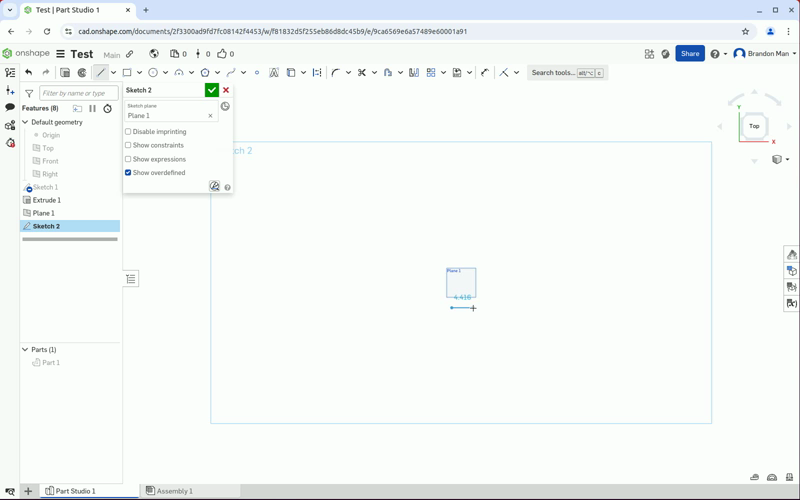
key_up(shift)
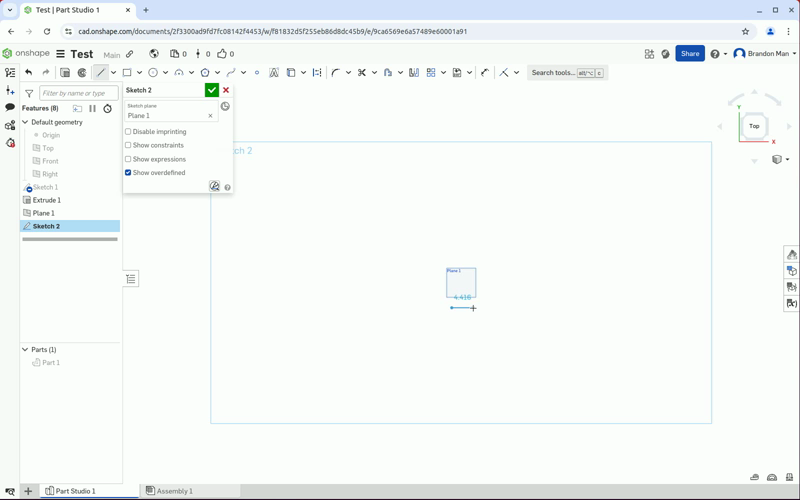
key_down(shift)
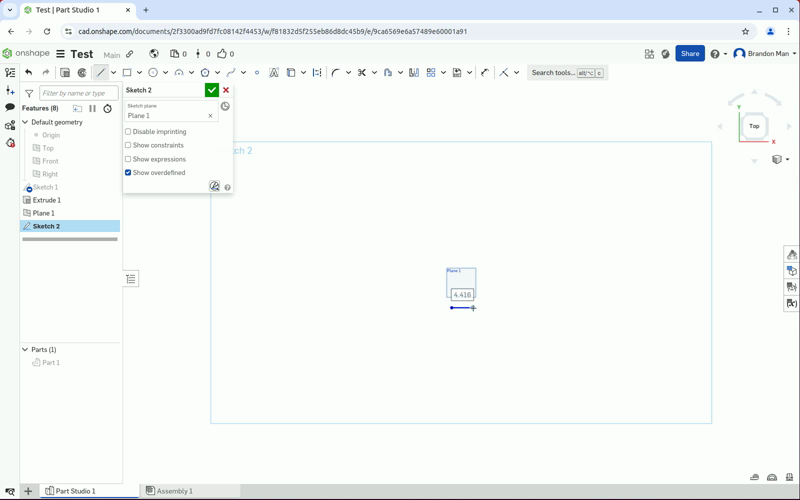
mouse_move(503, 307)
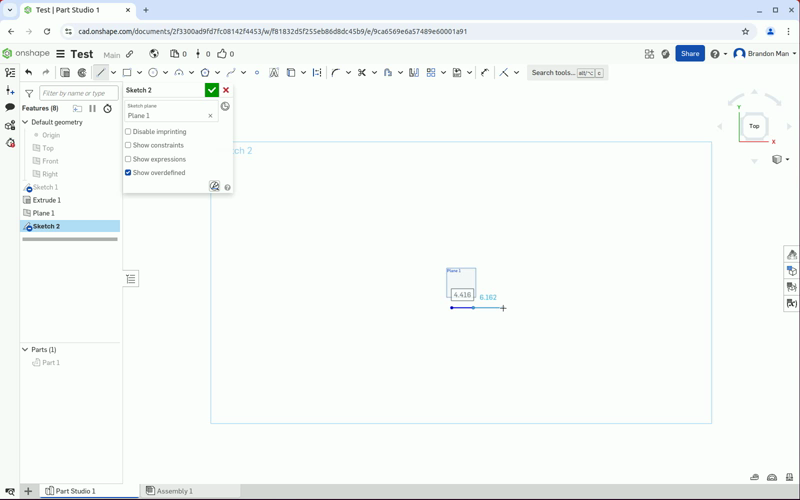
mouse_move(473, 257)
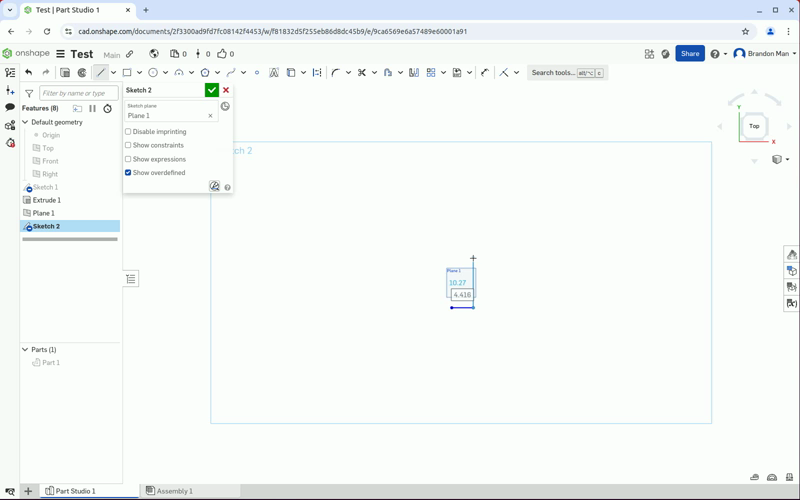
click(473, 257)
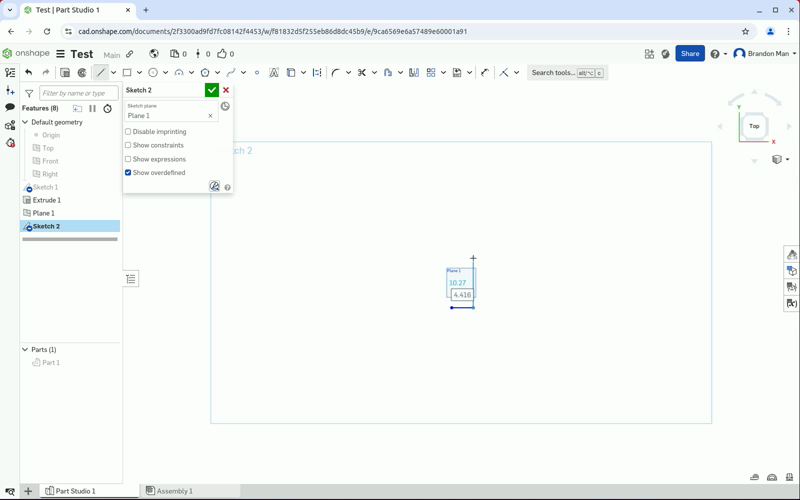
key_up(shift)
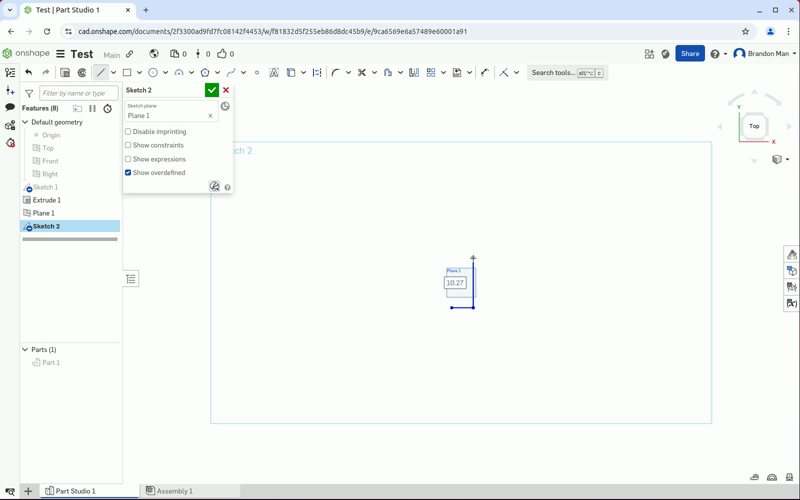
key_down(shift)
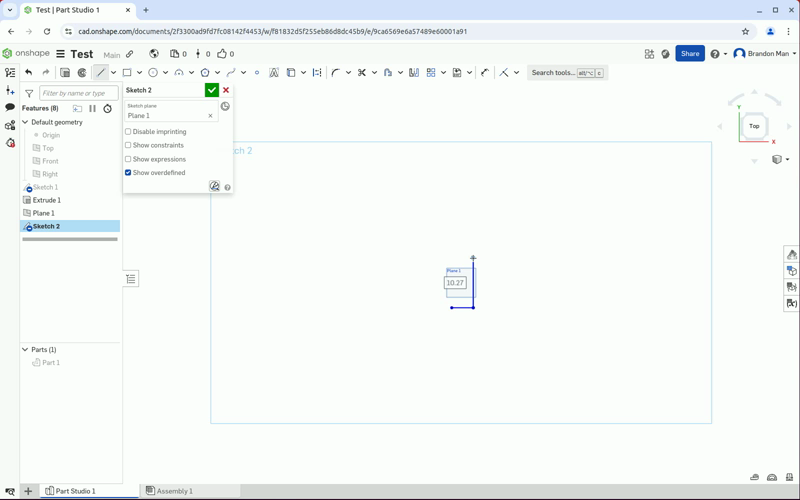
mouse_move(503, 257)
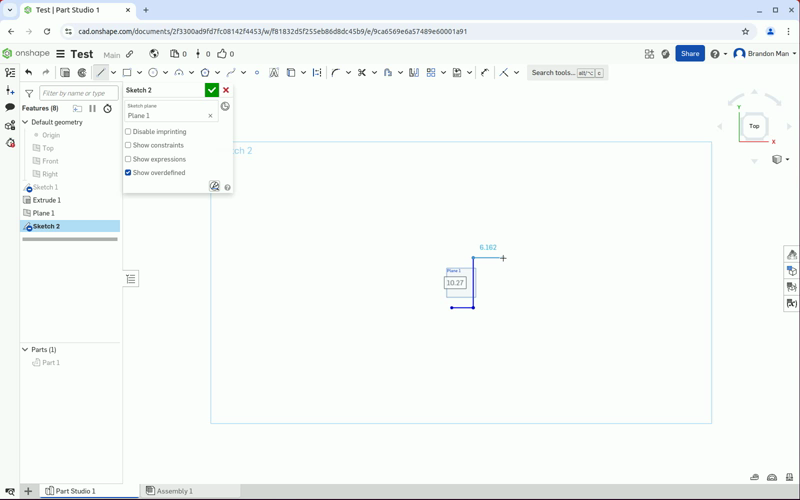
mouse_move(451, 257)
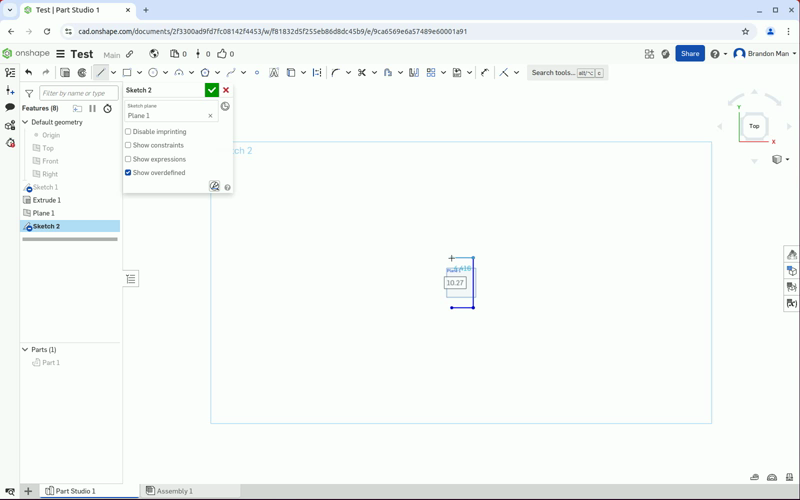
click(451, 257)
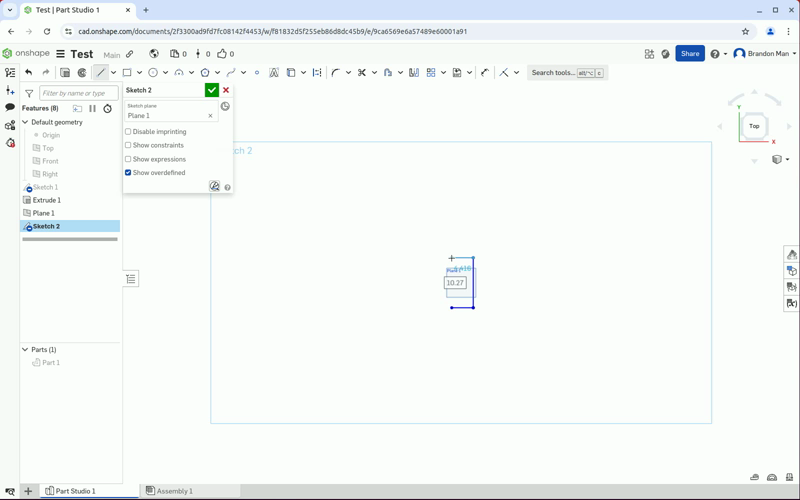
key_up(shift)
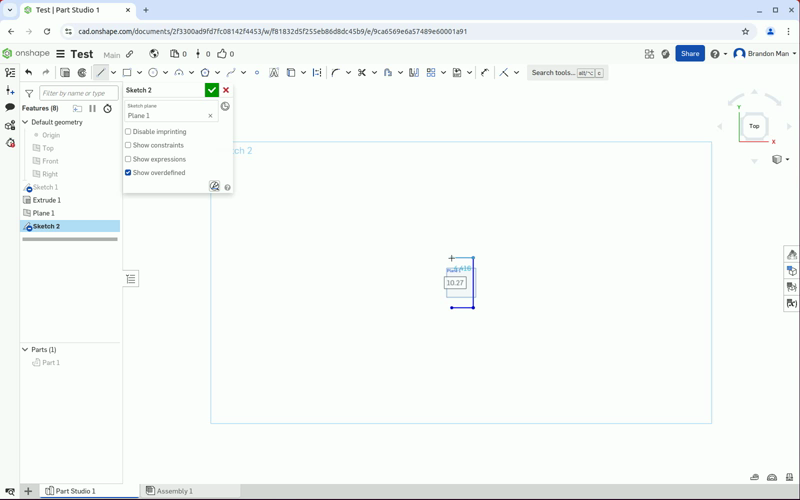
mouse_move(481, 257)
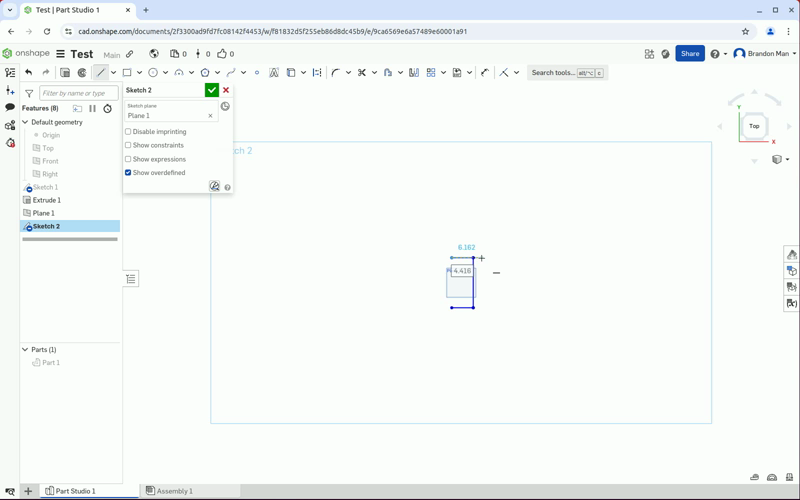
key_down(shift)
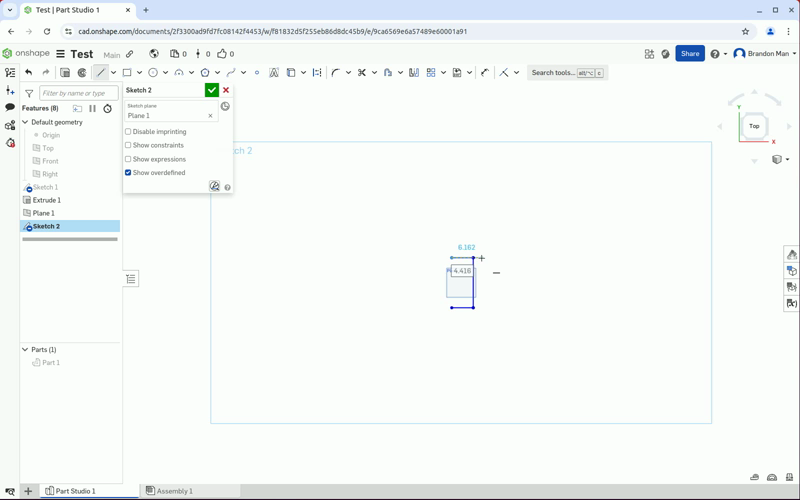
mouse_move(451, 307)
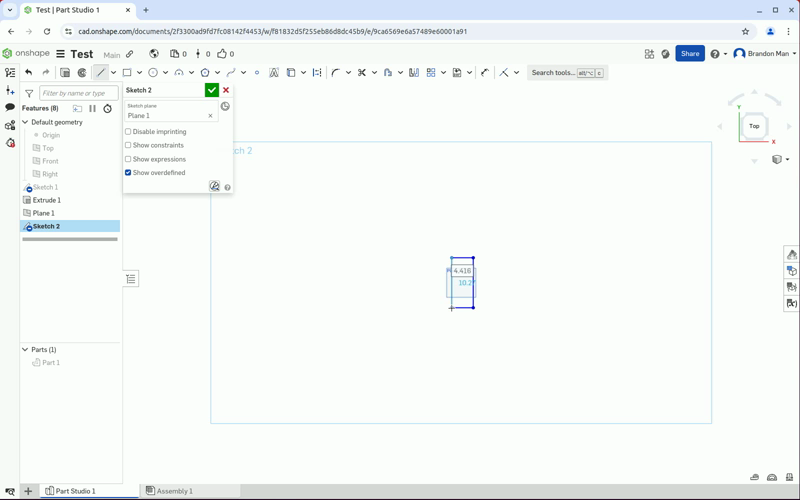
key_up(shift)
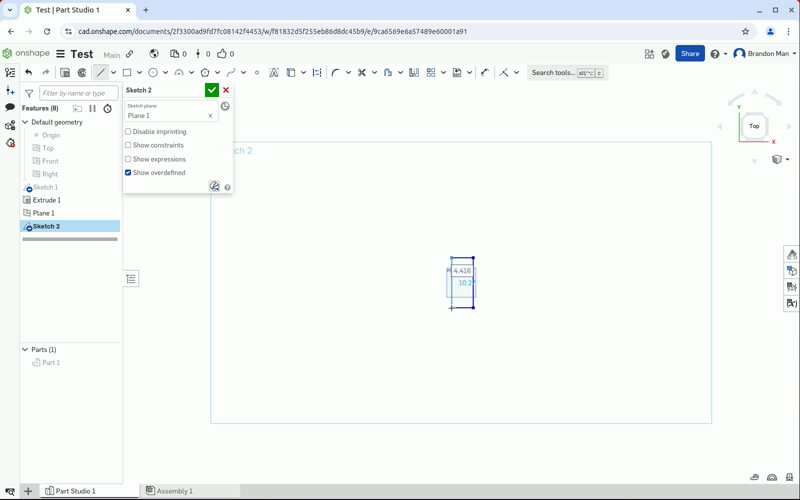
click(451, 307)
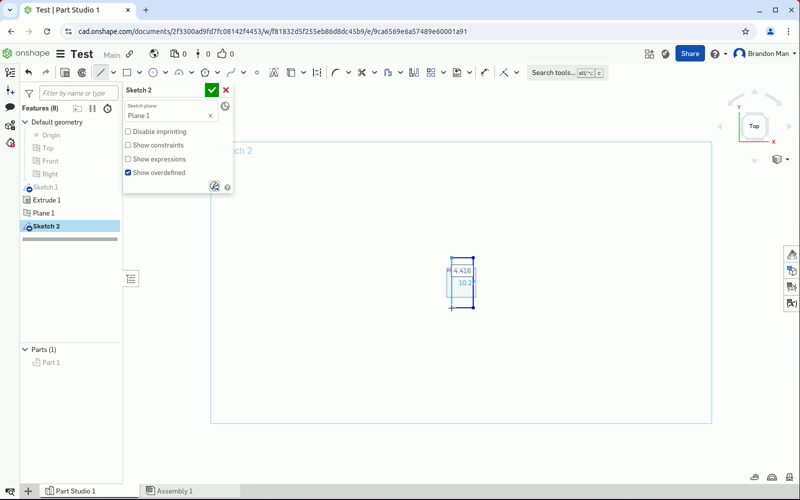
key(esc)
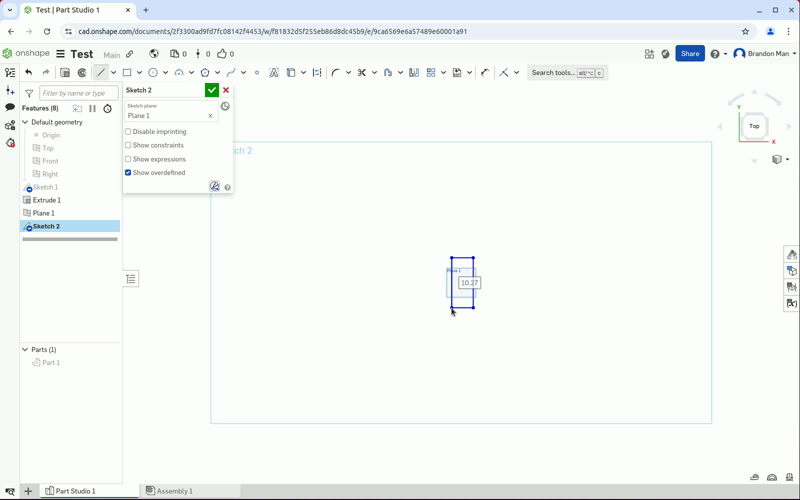
mouse_move(471, 278)
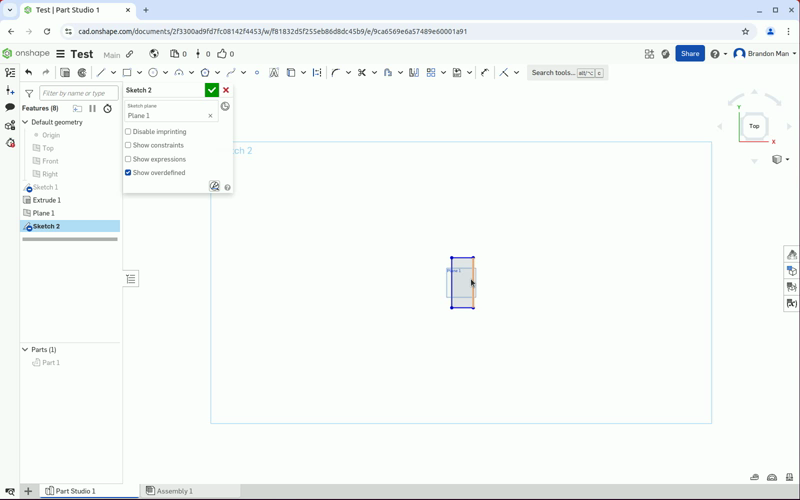
scroll(6)
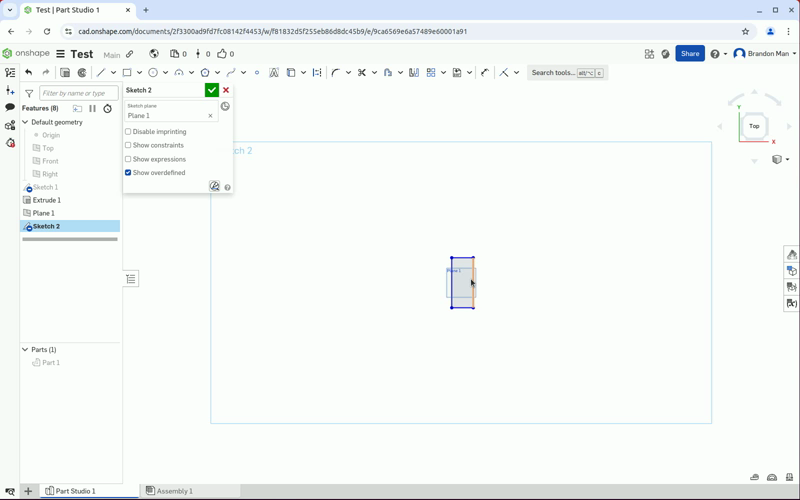
scroll(6)
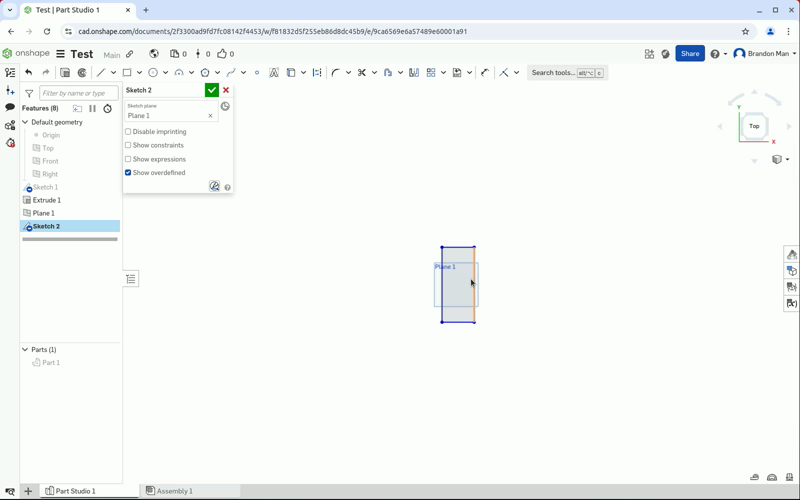
scroll(6)
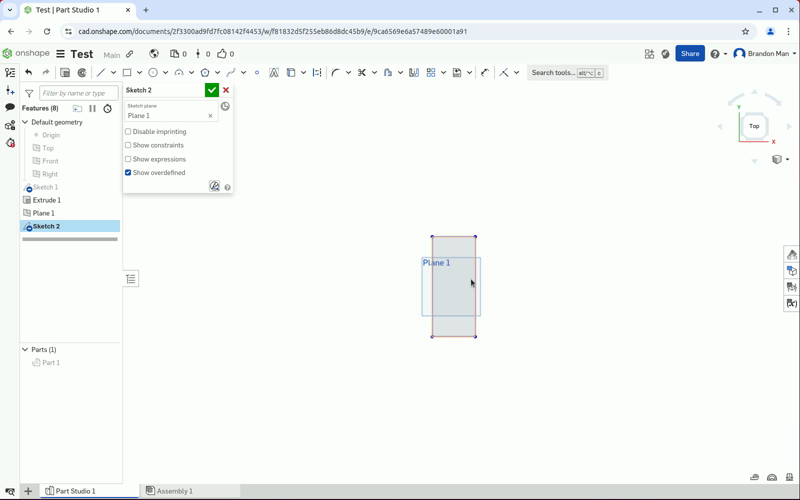
scroll(6)
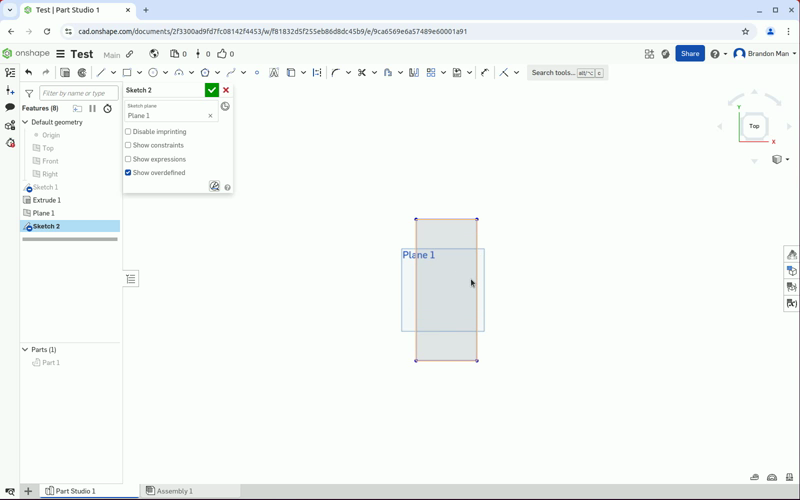
scroll(6)
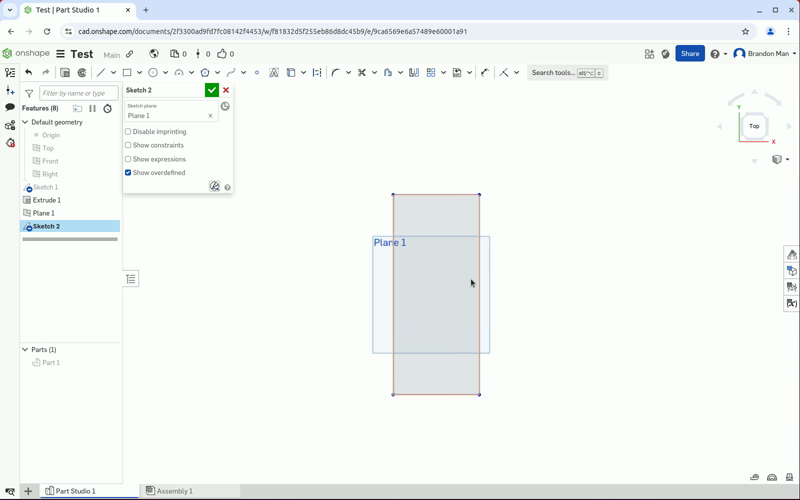
scroll(6)
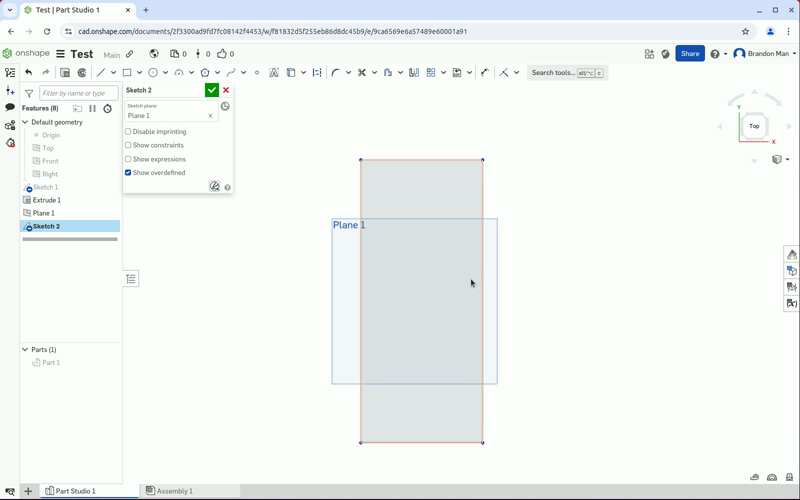
scroll(6)
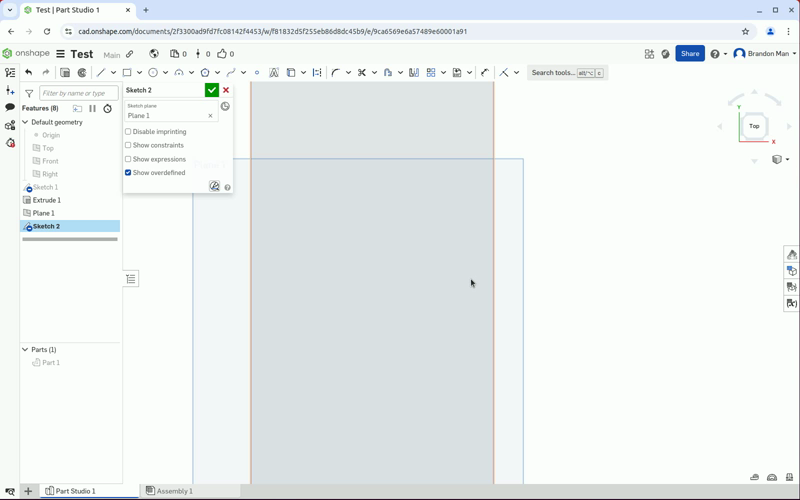
click(471, 278)
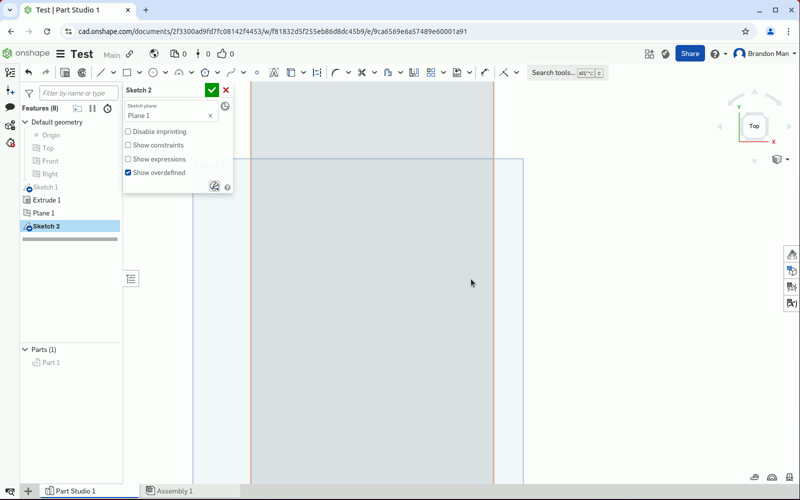
scroll(-6)
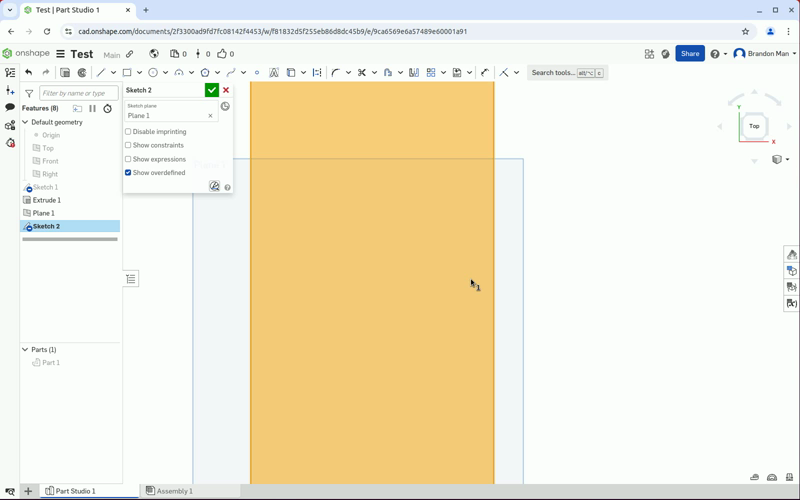
scroll(-6)
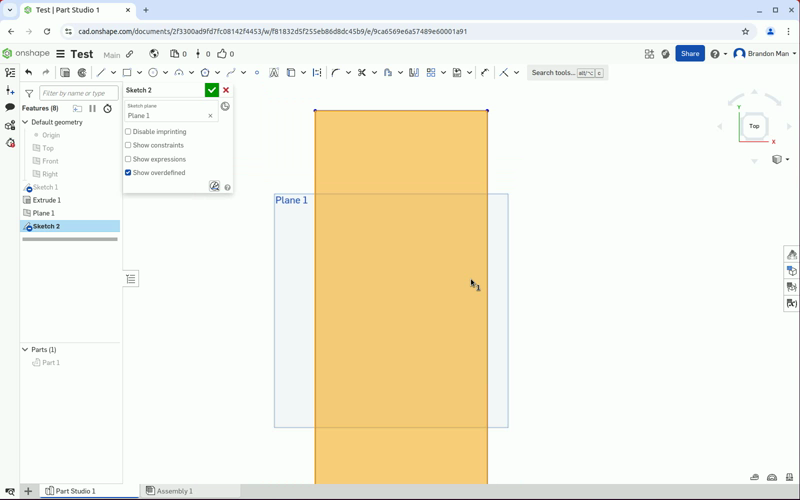
scroll(-6)
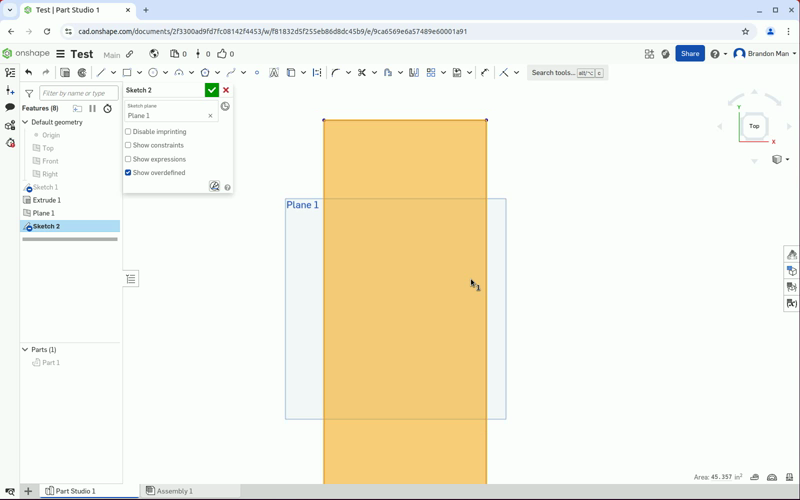
scroll(-6)
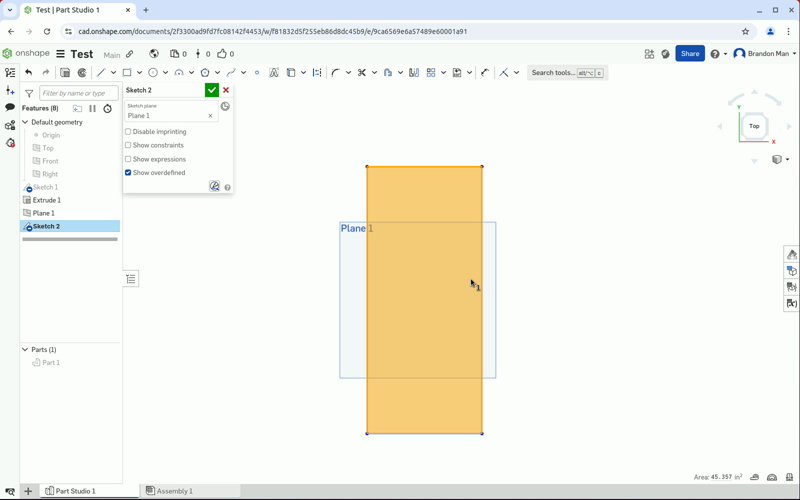
scroll(-6)
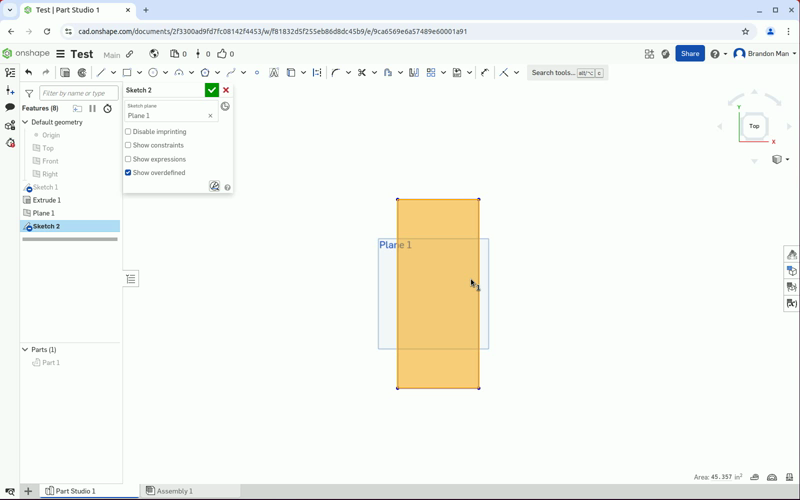
scroll(-6)
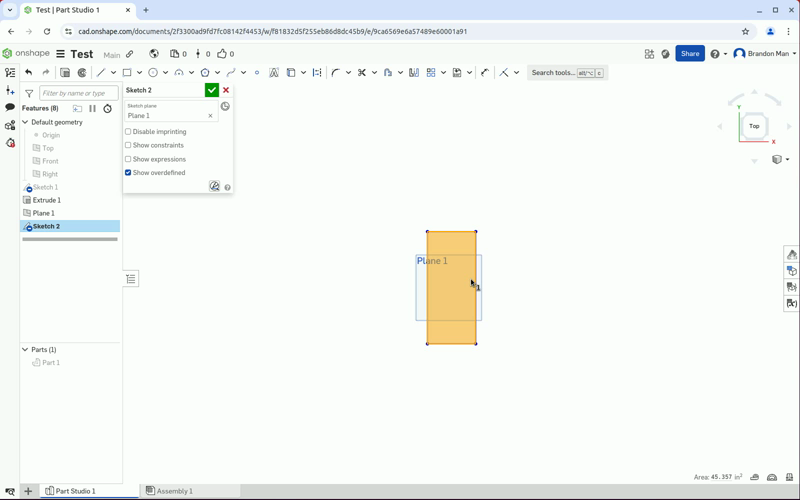
scroll(-6)
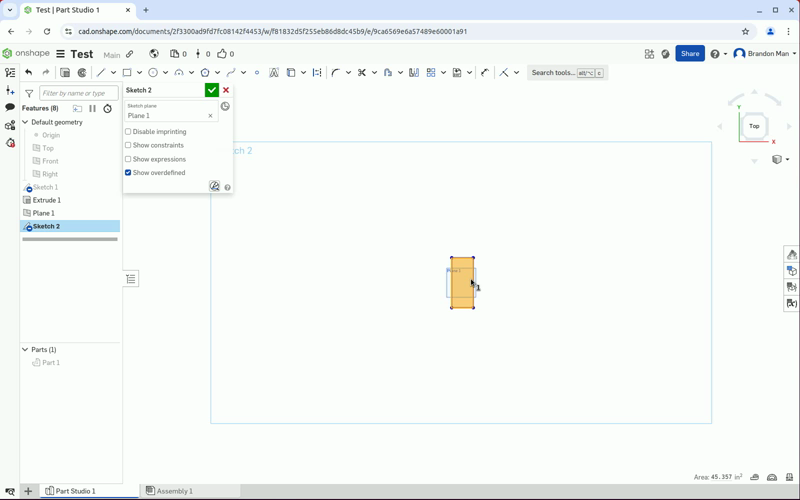
mouse_move(73, 352)
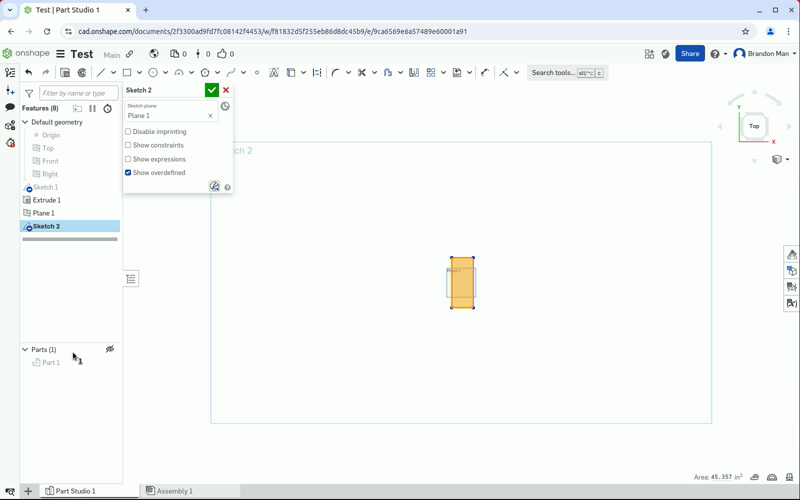
key(shift+y)
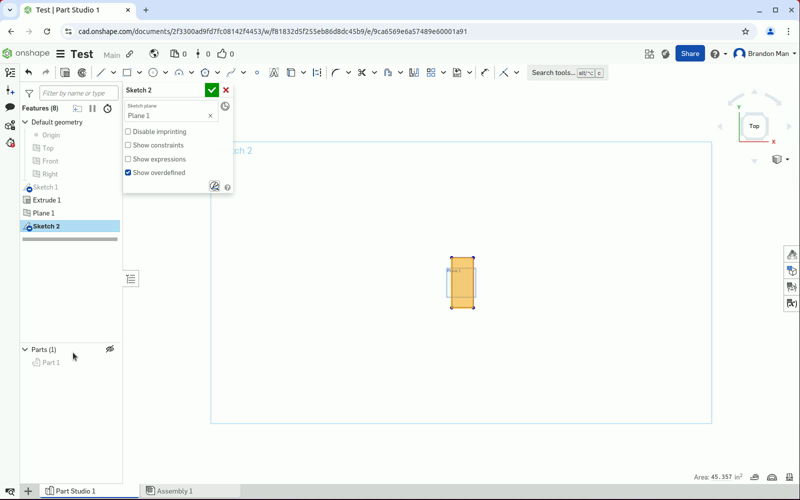
key(shift+e)
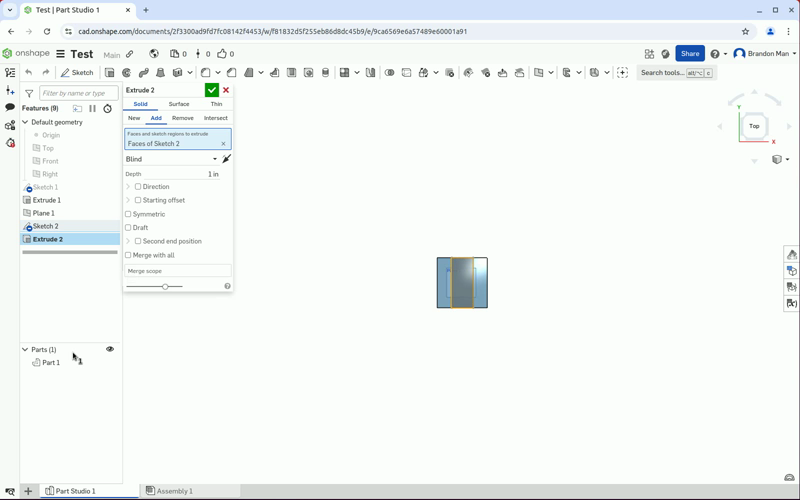
mouse_move(143, 106)
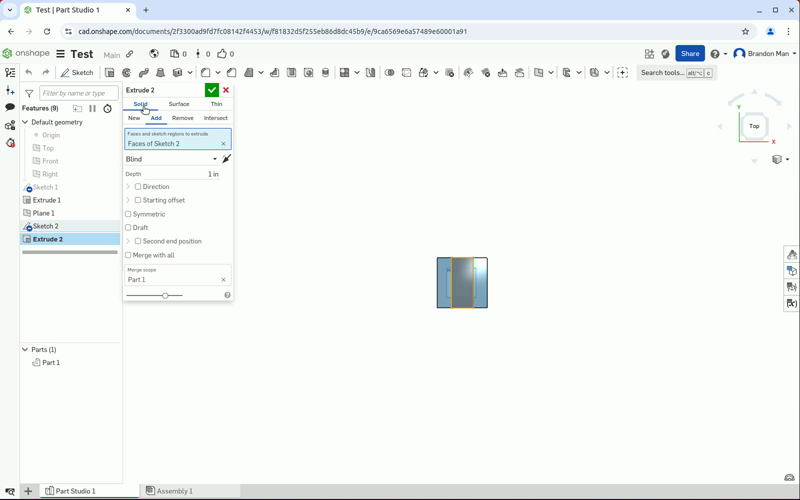
click(143, 106)
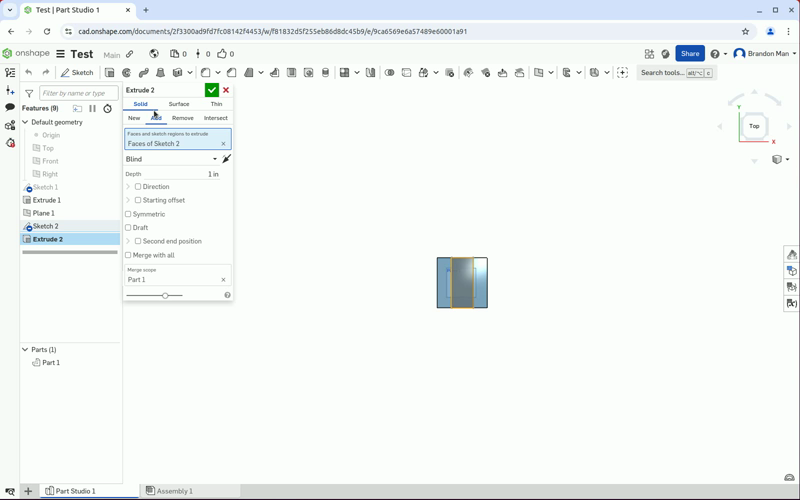
mouse_move(186, 120)
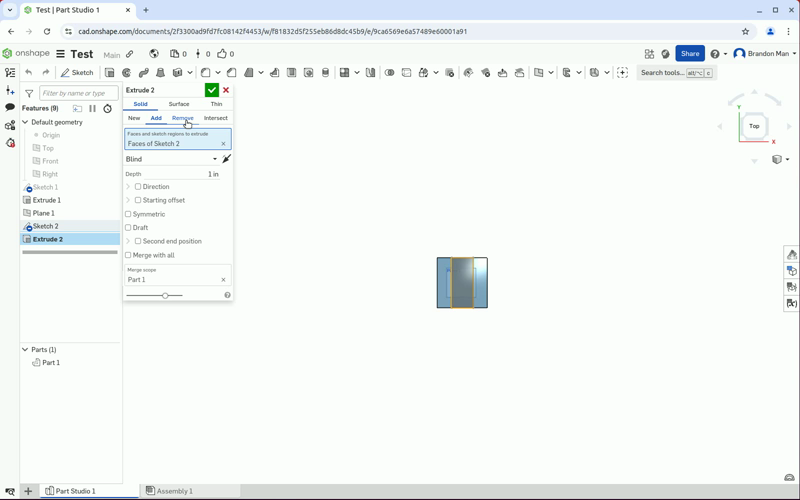
click(186, 120)
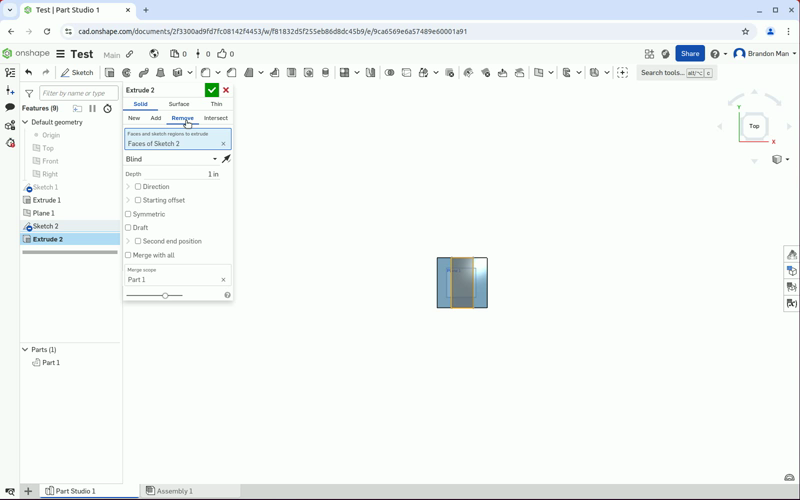
key(tab, 4)
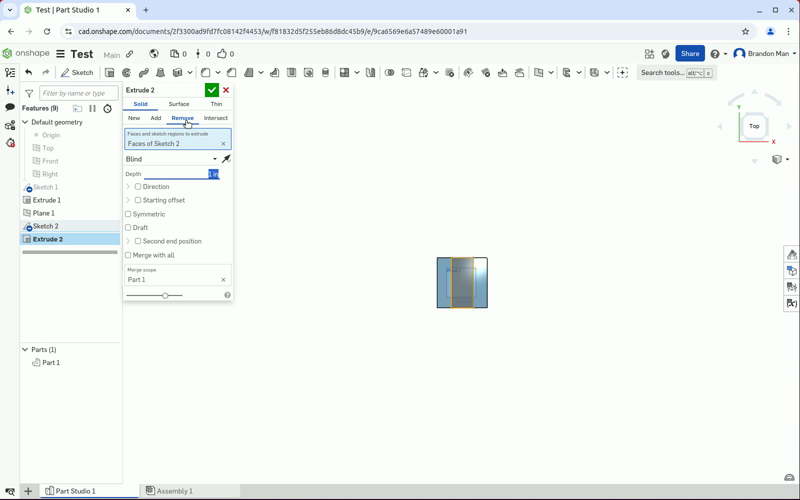
text(10.11)
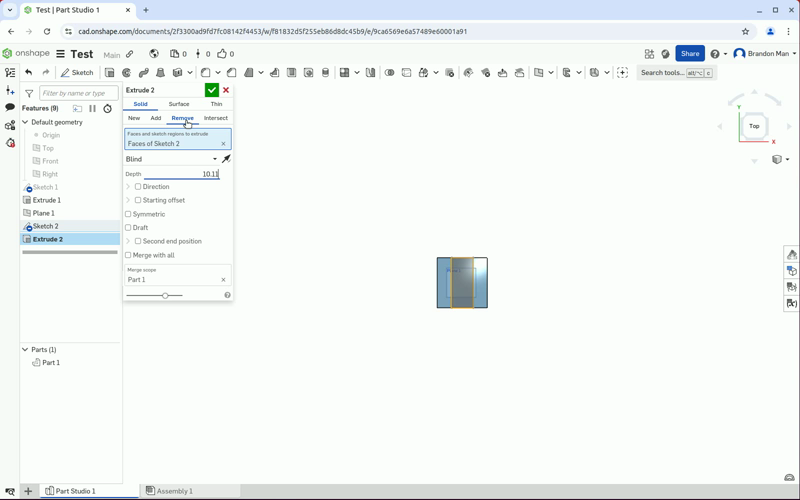
key(tab, 6)
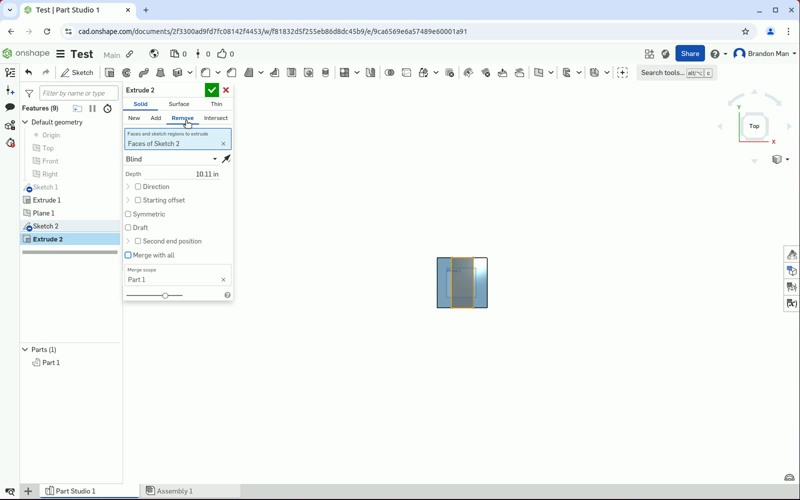
key(space)
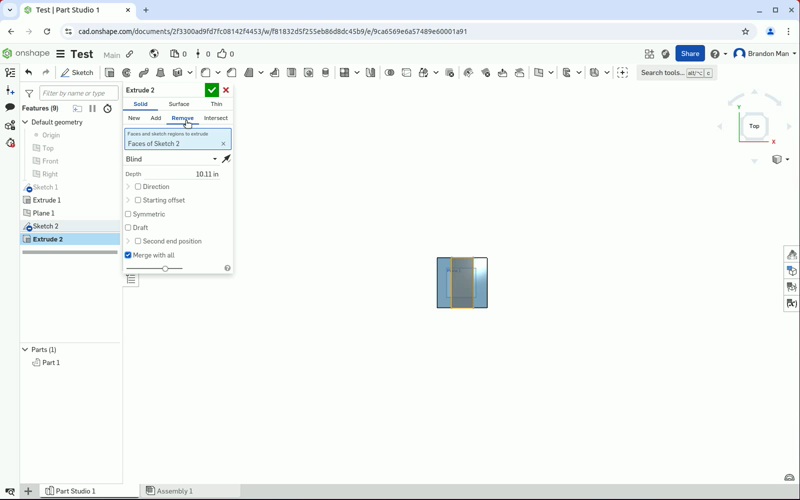
key(enter)
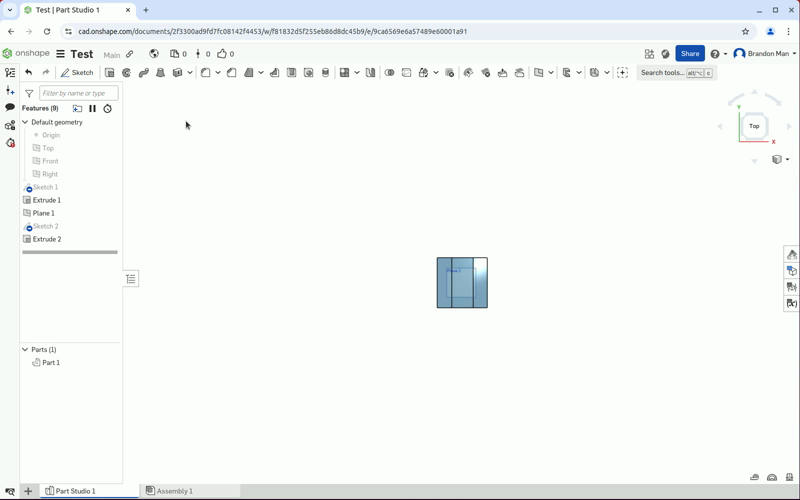
key(shift+h)
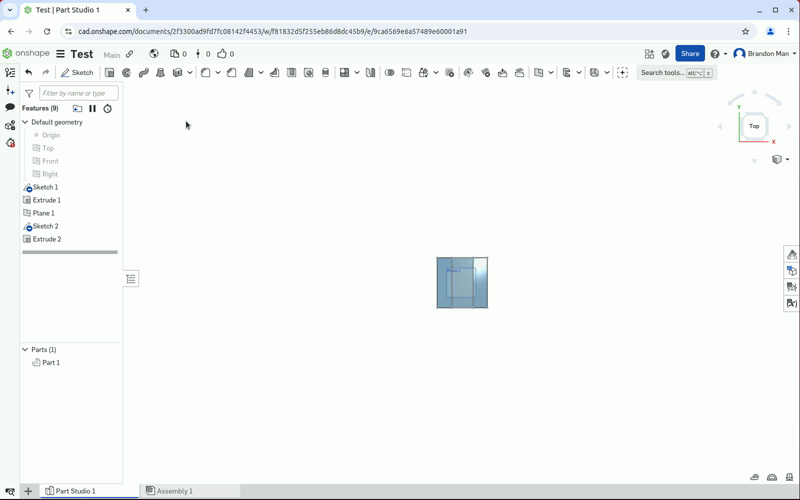
key(shift+h)
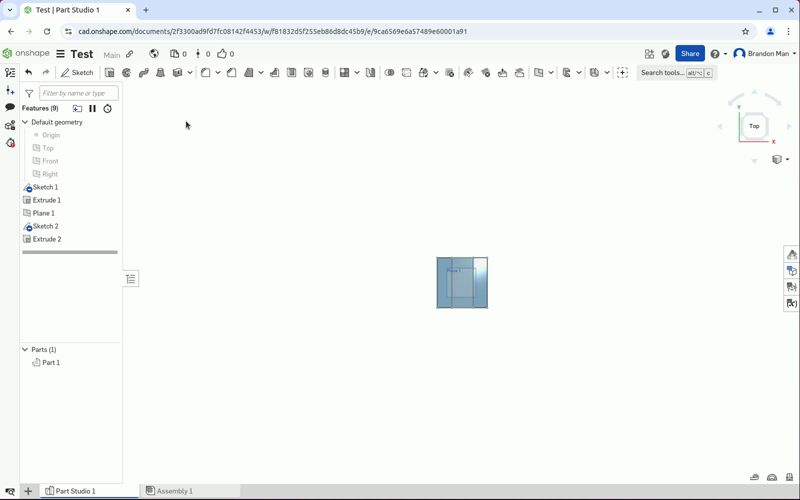
key(shift+7)
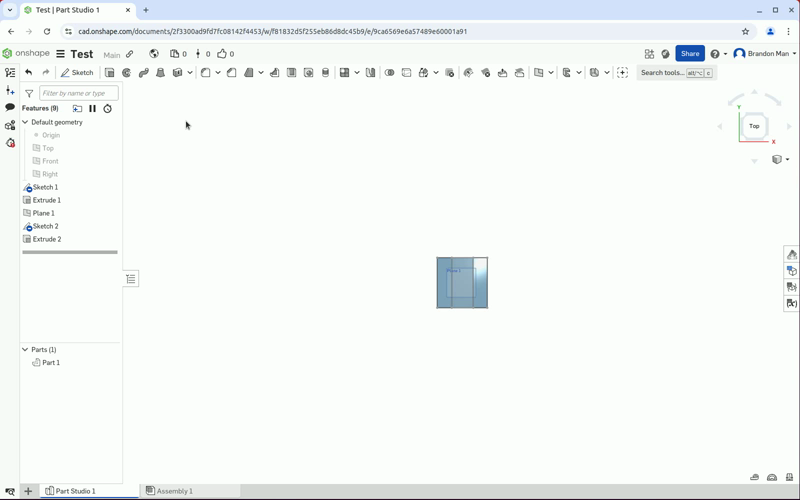
key(up, 3)
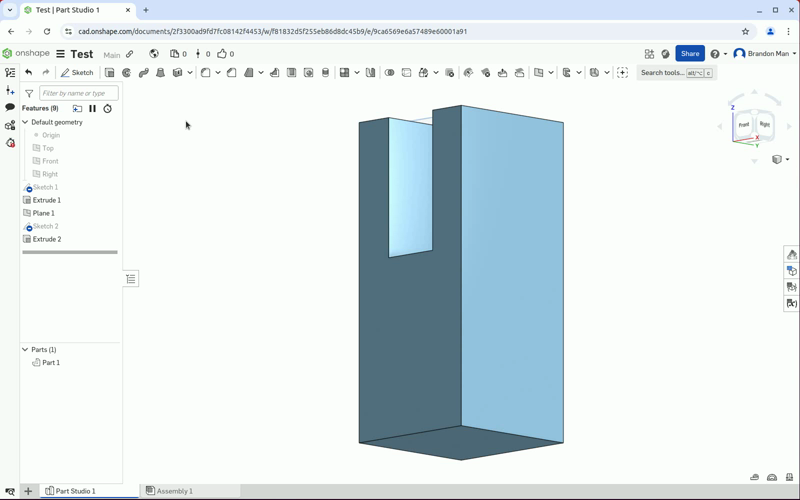
key(left, 3)
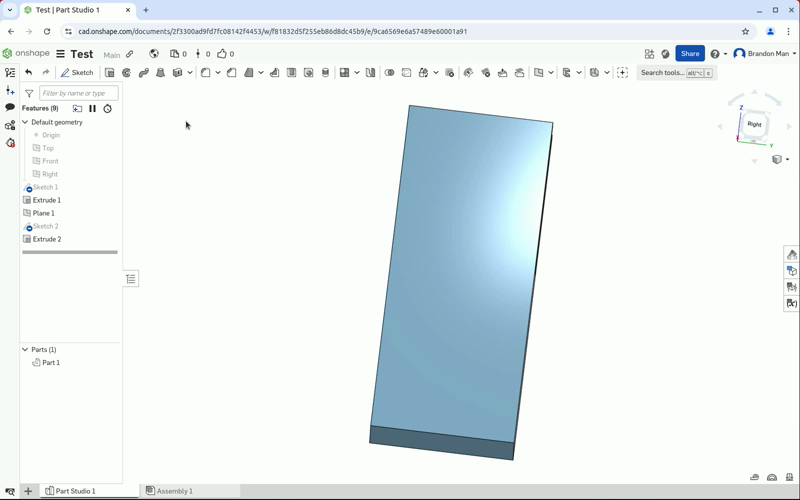
key(right, 3)
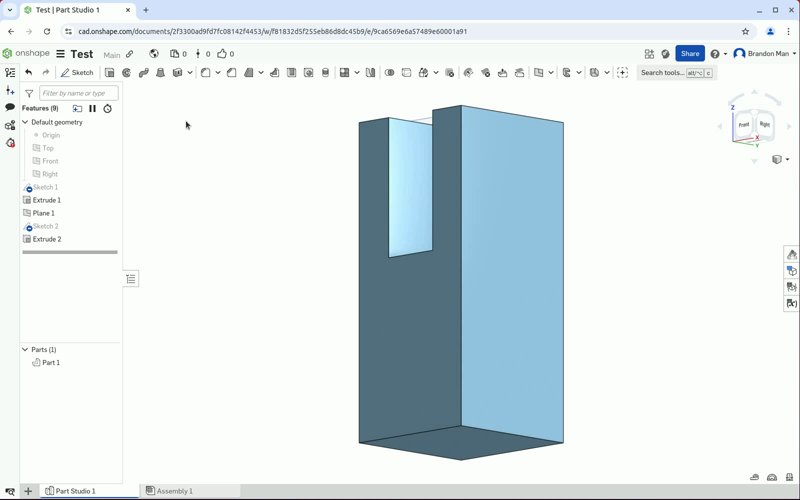
key(down, 3)
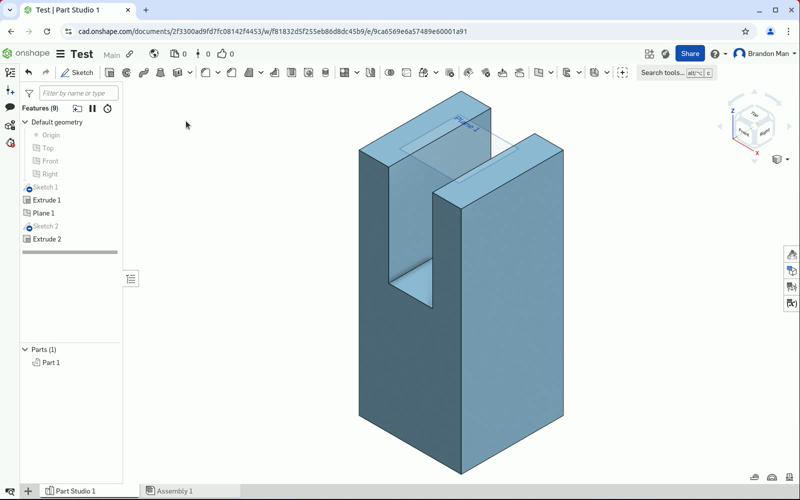
mouse_move(73, 189)
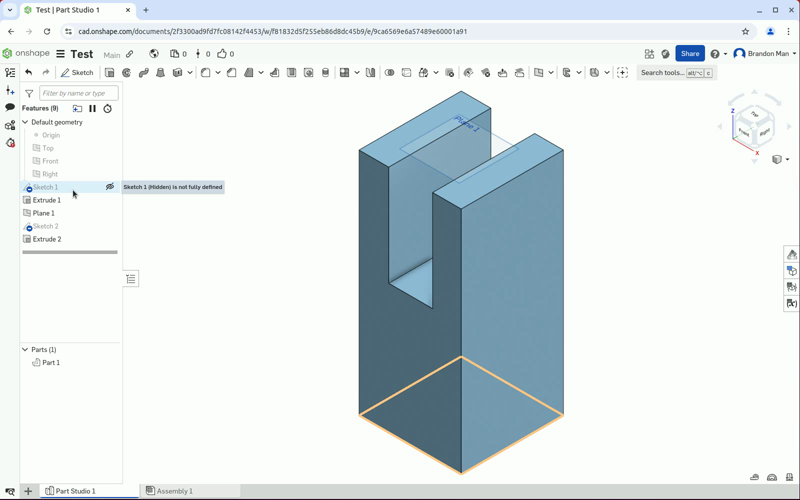
click(73, 189)